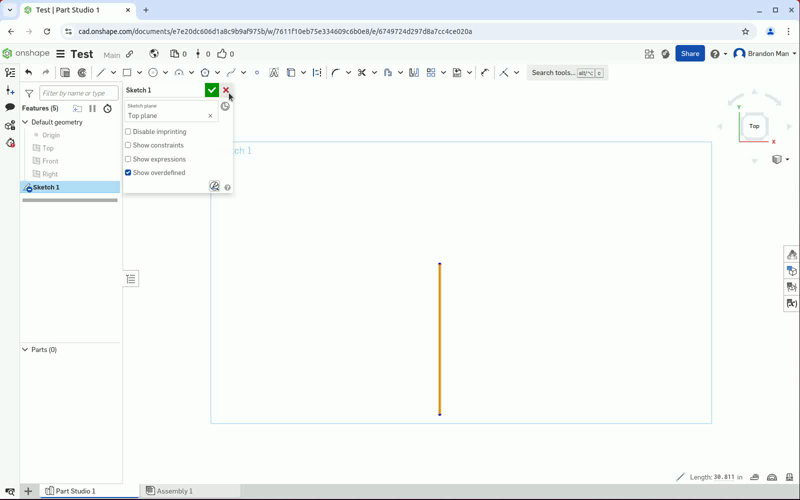
key(shift+h)
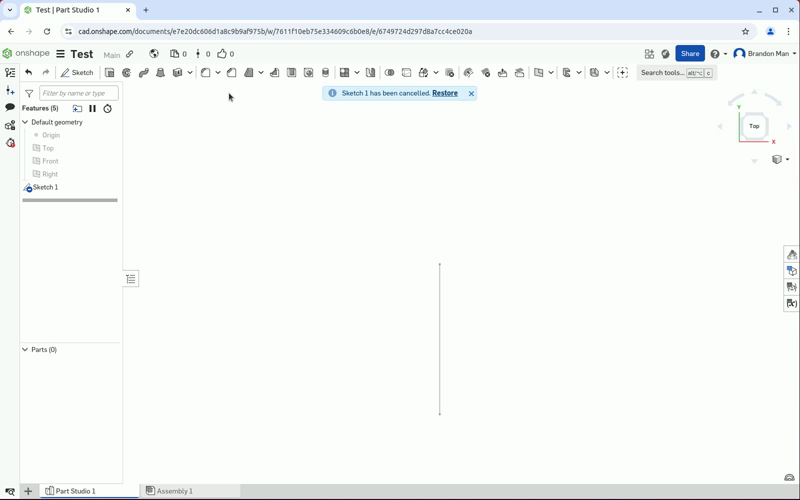
mouse_move(73, 352)
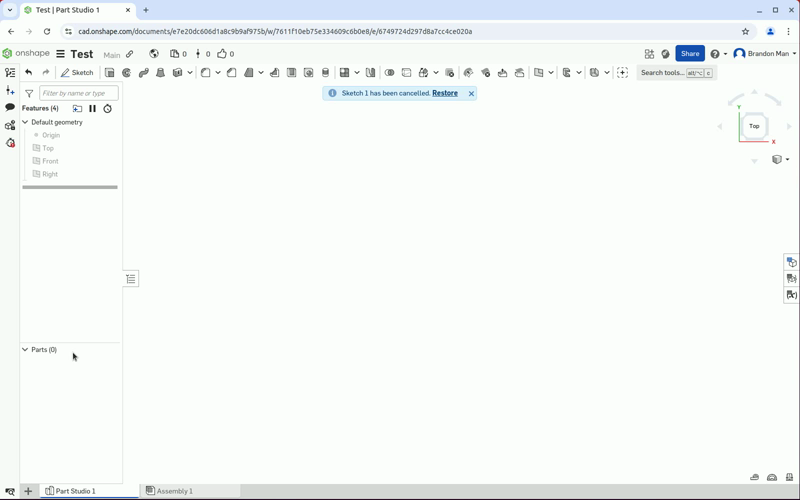
key(y)
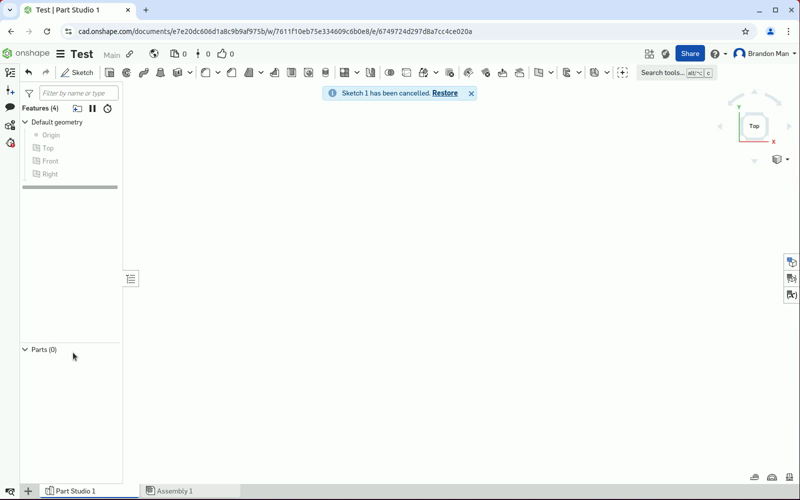
key(shift+p)
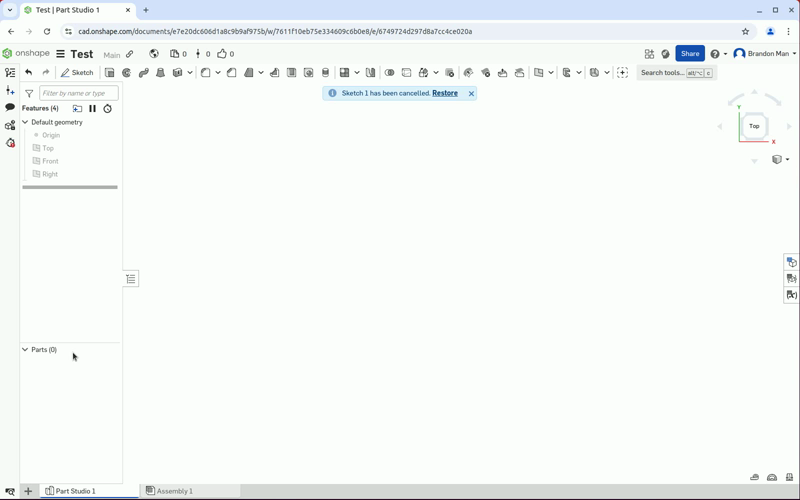
key(space)
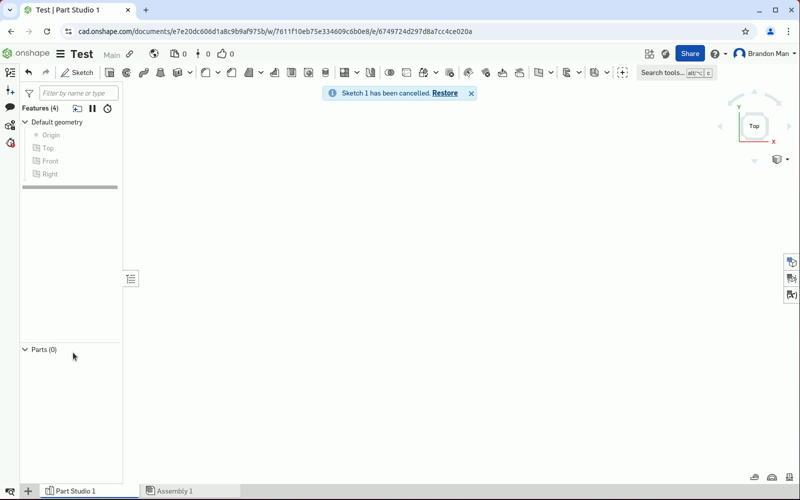
key_down(shift)
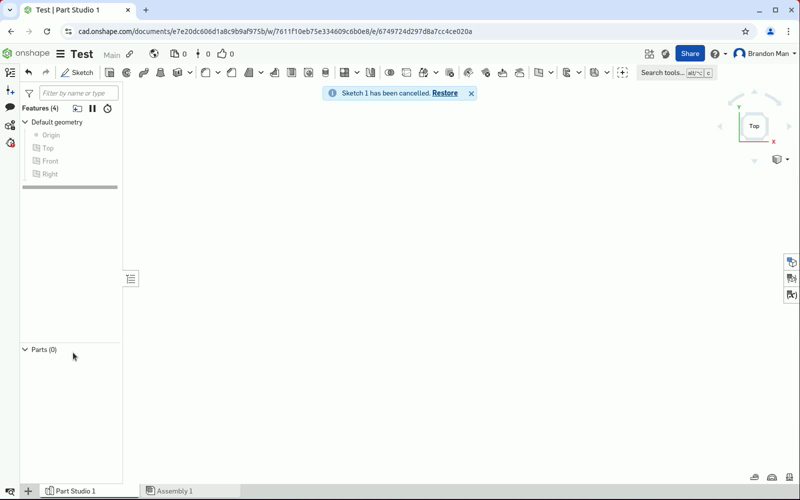
key(up)
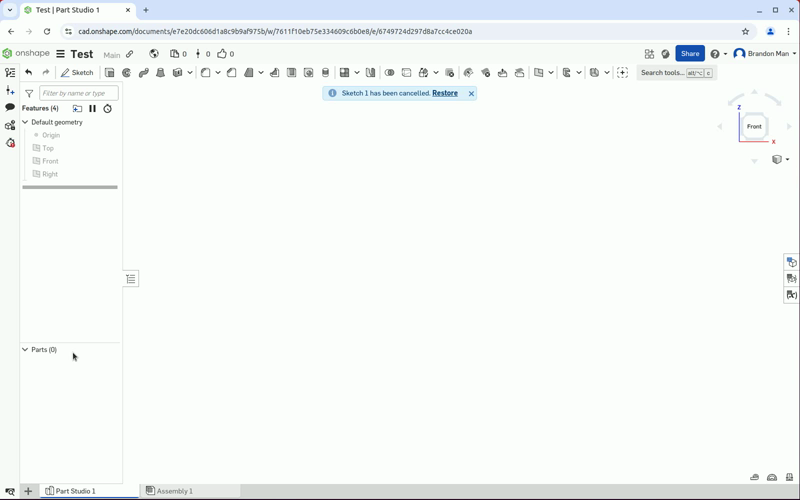
key_up(shift)
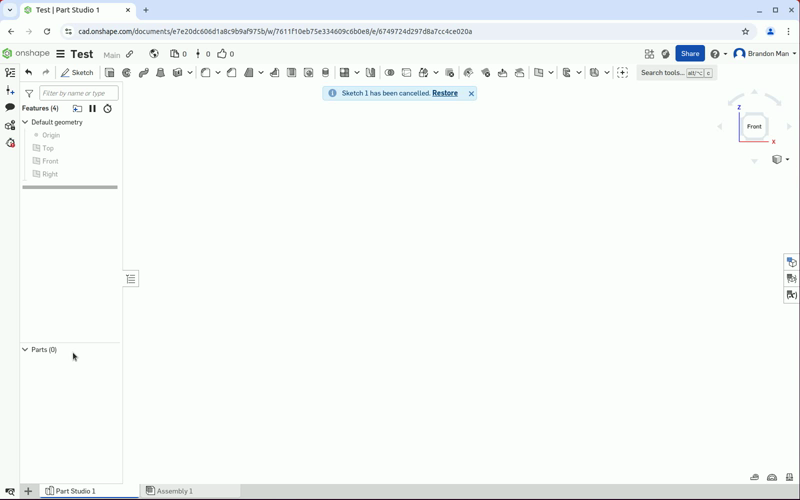
mouse_move(73, 352)
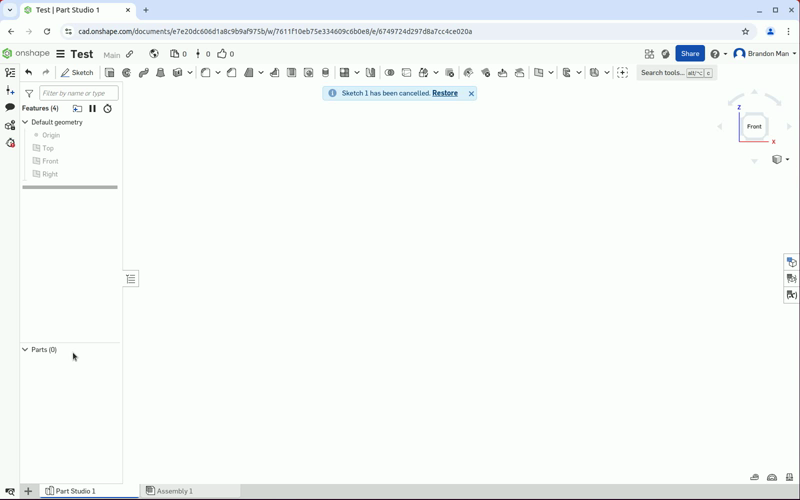
key(shift+y)
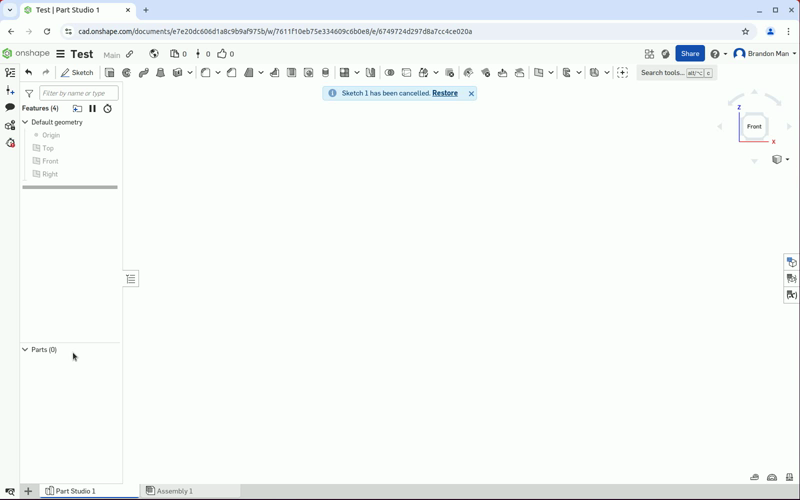
key(shift+s)
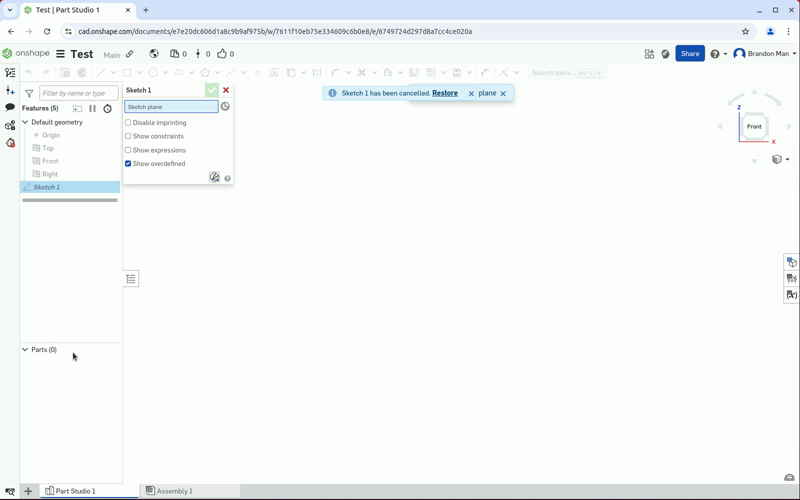
mouse_move(73, 163)
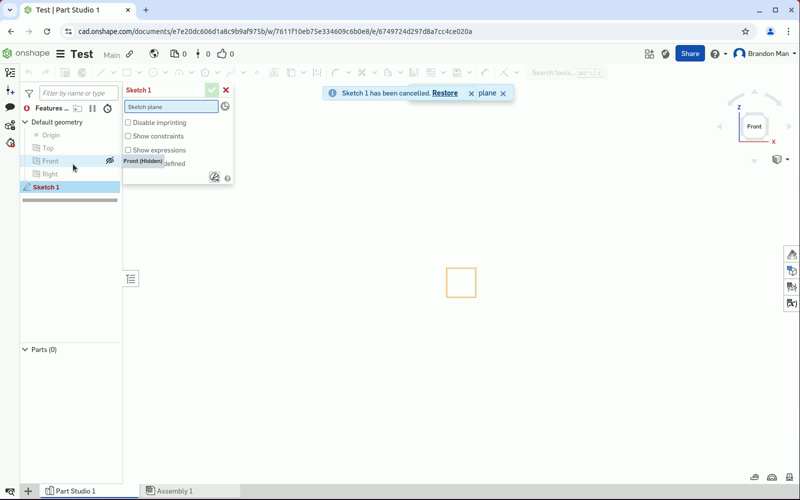
click(73, 163)
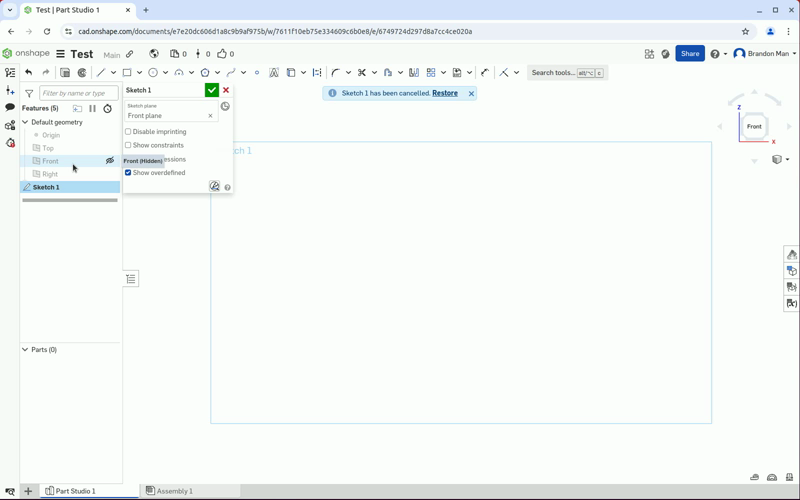
mouse_move(73, 352)
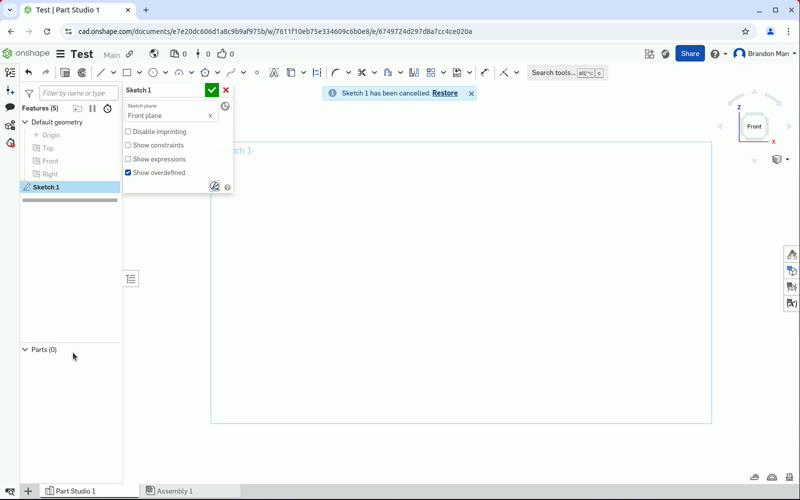
key(y)
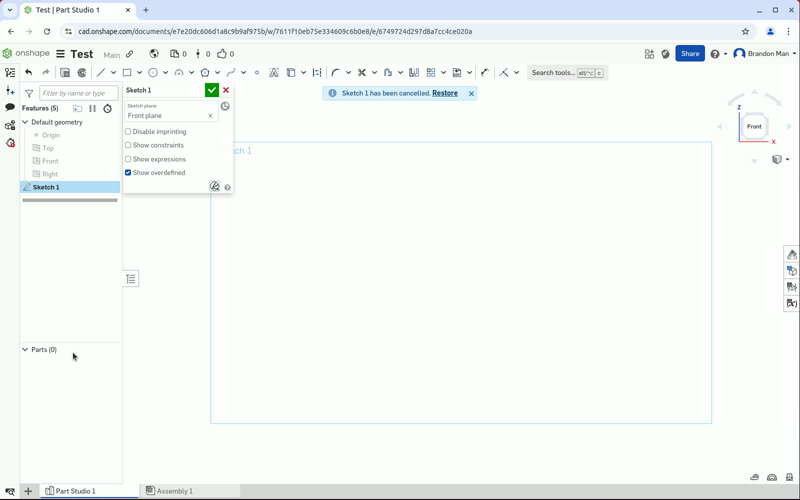
key(l)
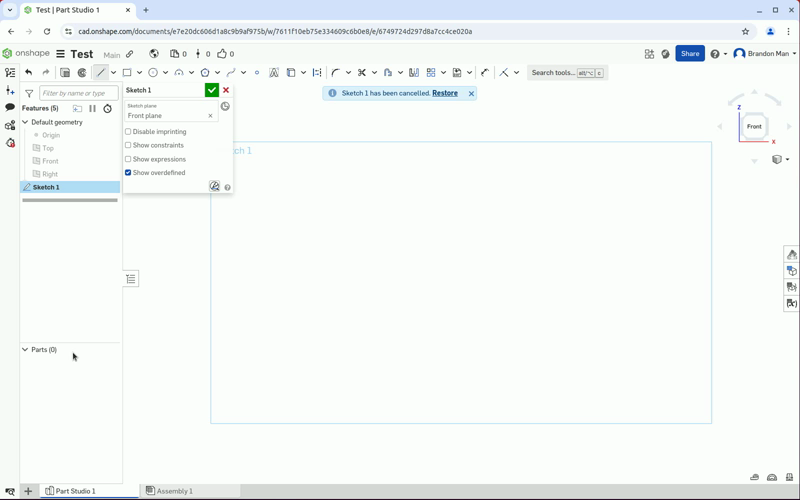
key_down(shift)
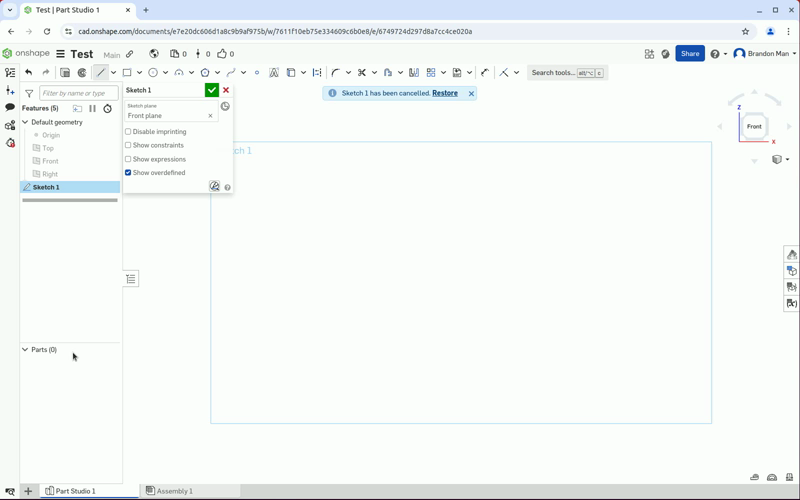
mouse_move(419, 315)
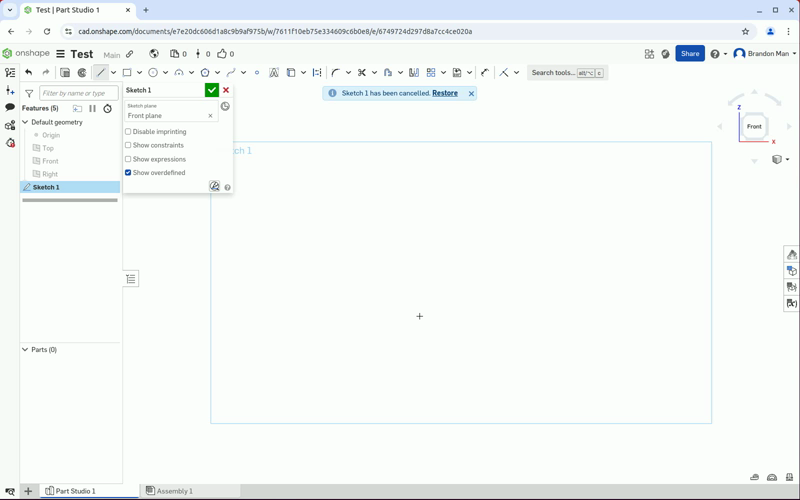
click(419, 315)
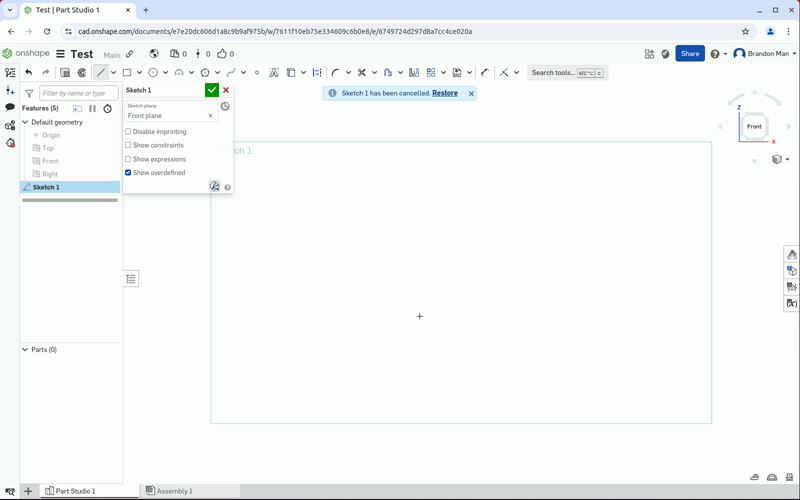
key_up(shift)
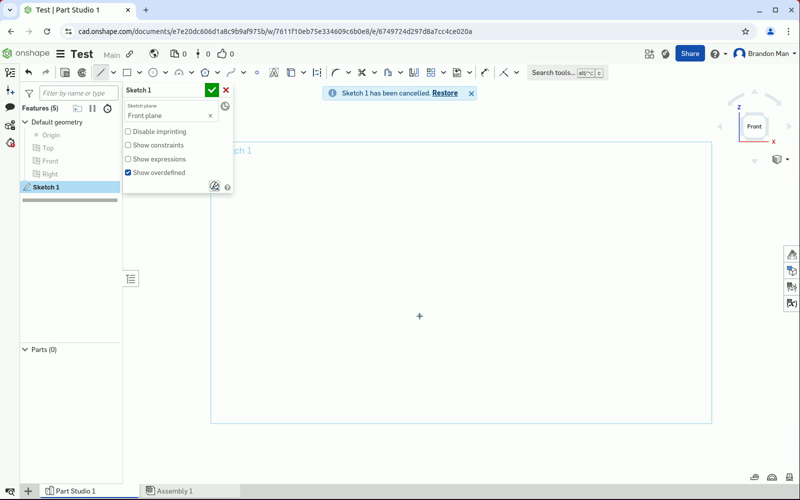
key_down(shift)
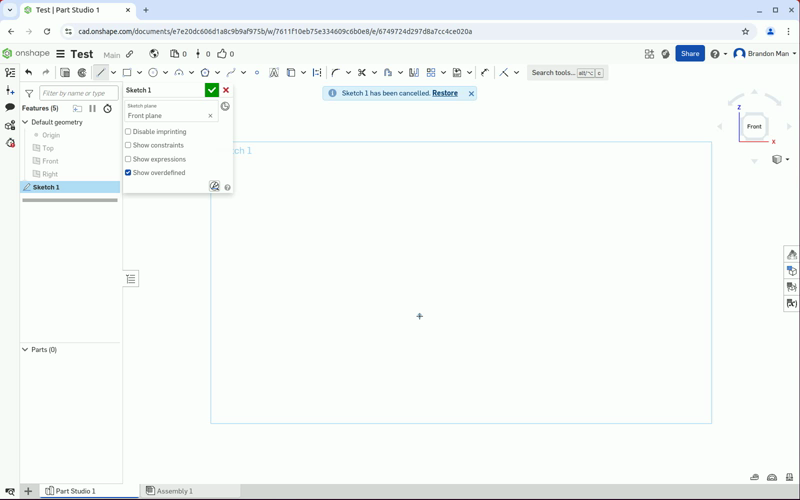
mouse_move(503, 315)
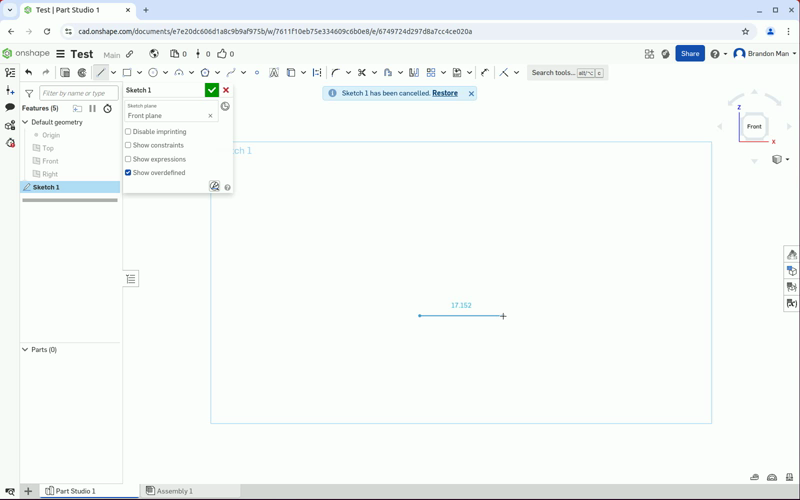
click(503, 315)
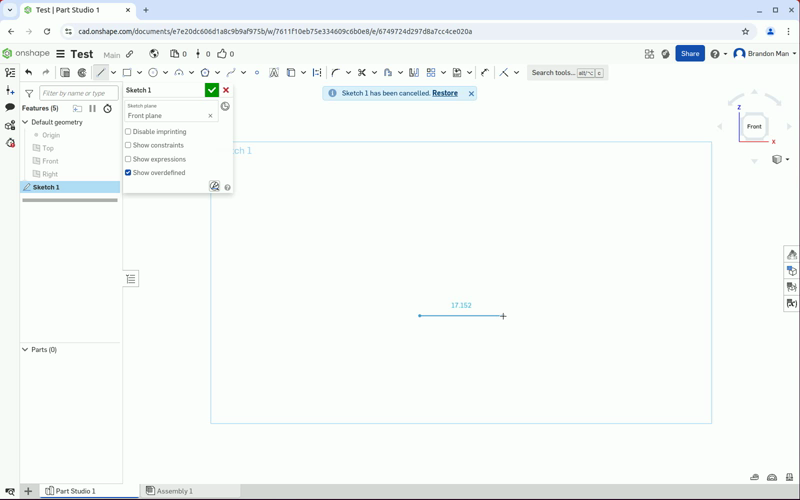
key_up(shift)
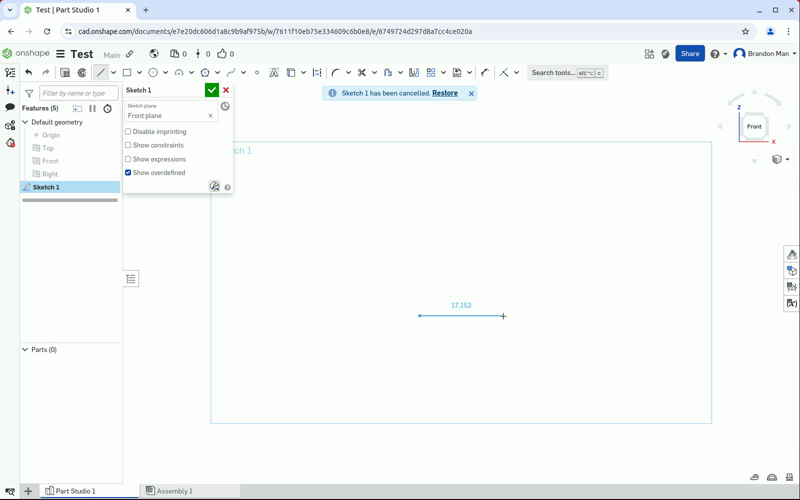
key_down(shift)
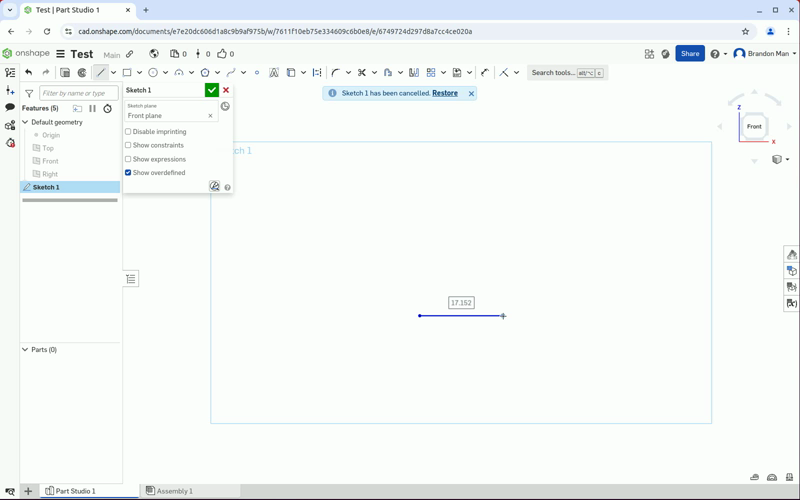
mouse_move(503, 249)
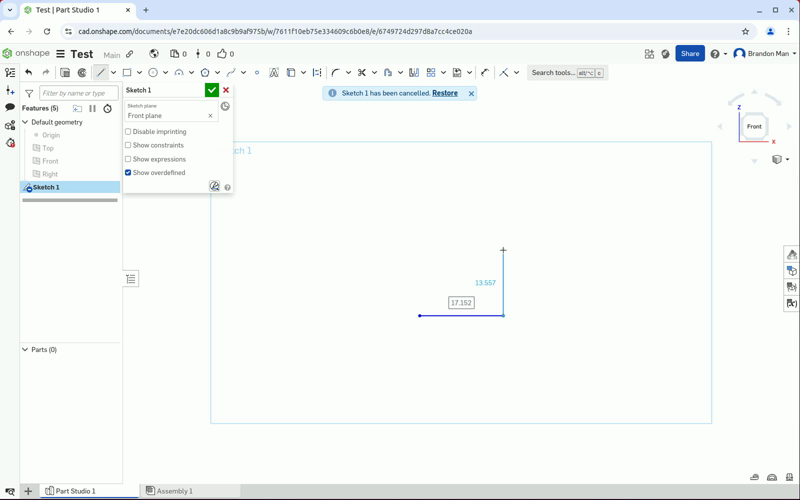
click(503, 249)
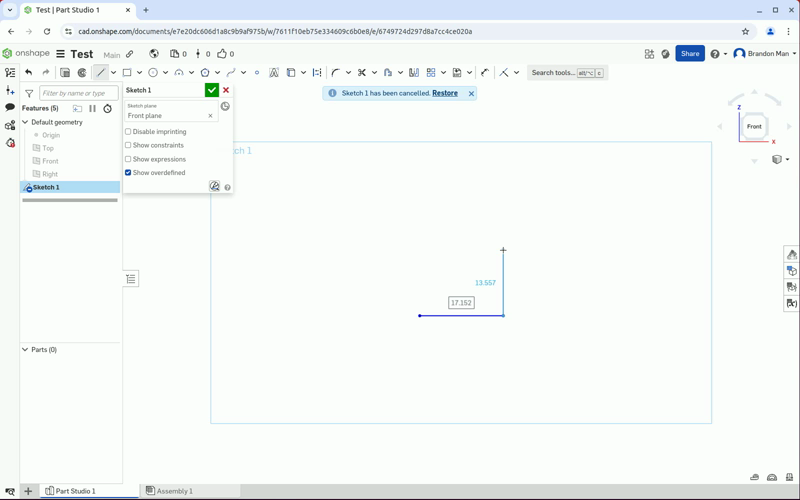
key_up(shift)
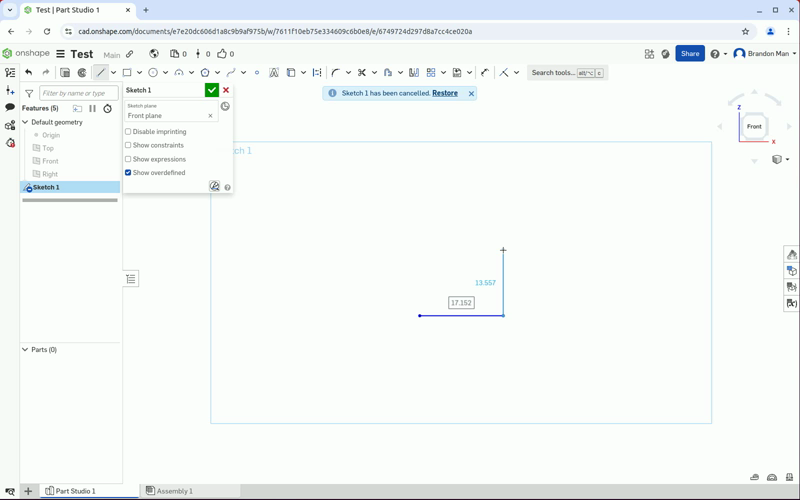
key_down(shift)
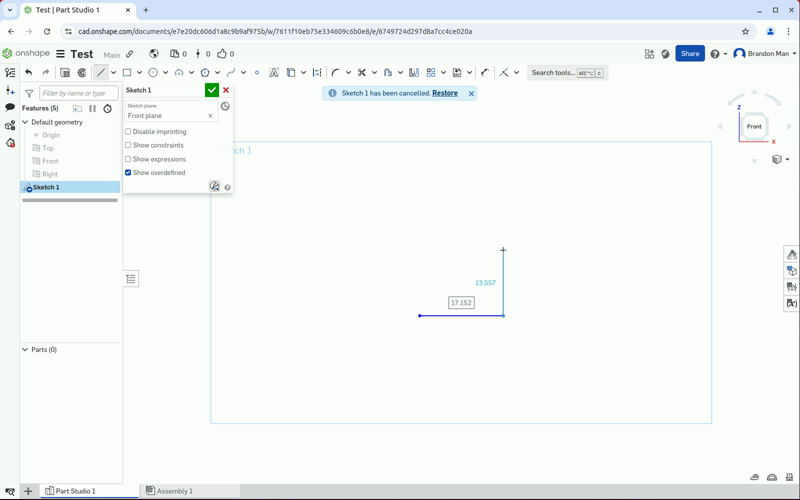
mouse_move(419, 249)
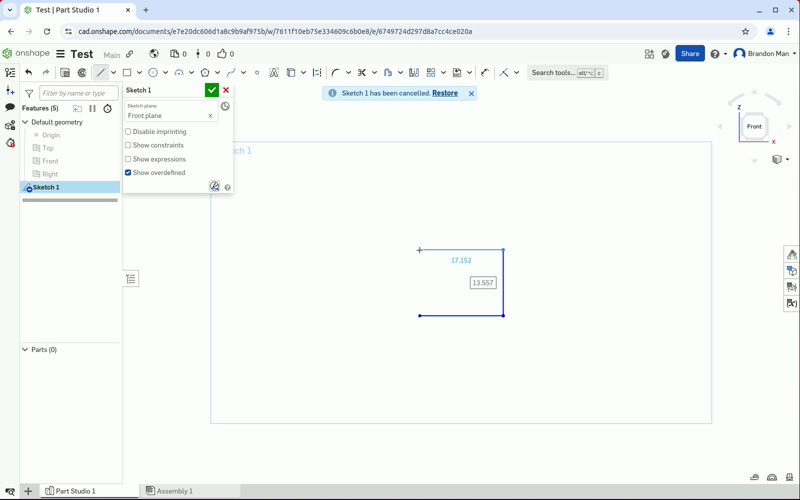
click(419, 249)
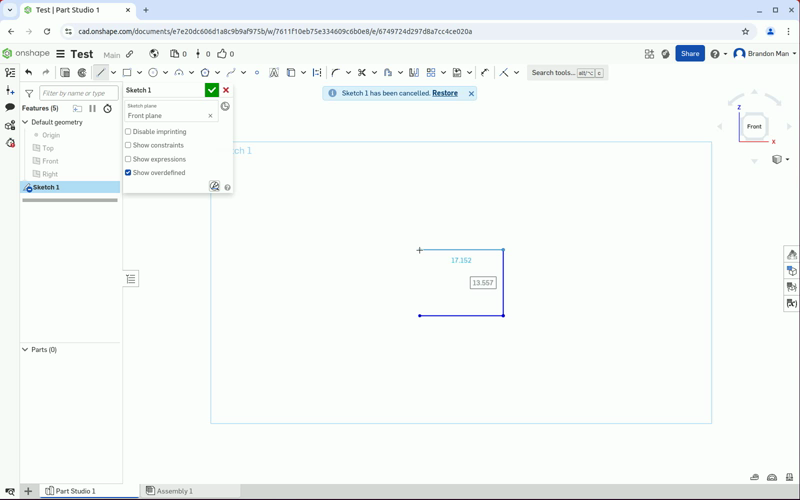
key_up(shift)
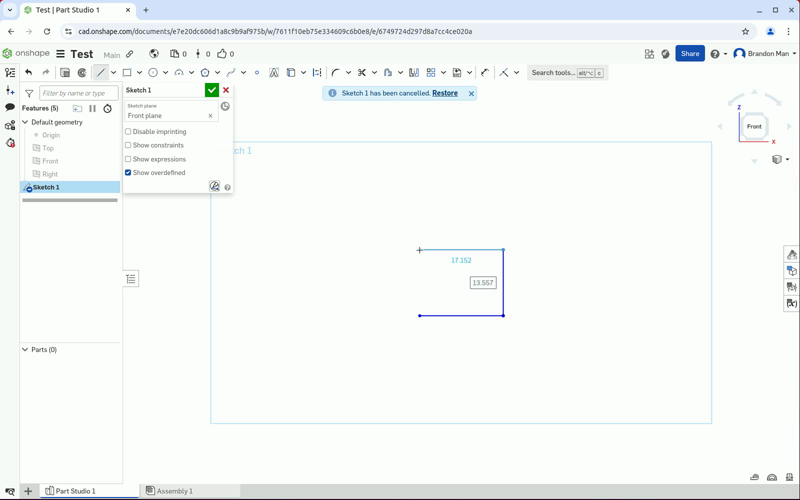
key_down(shift)
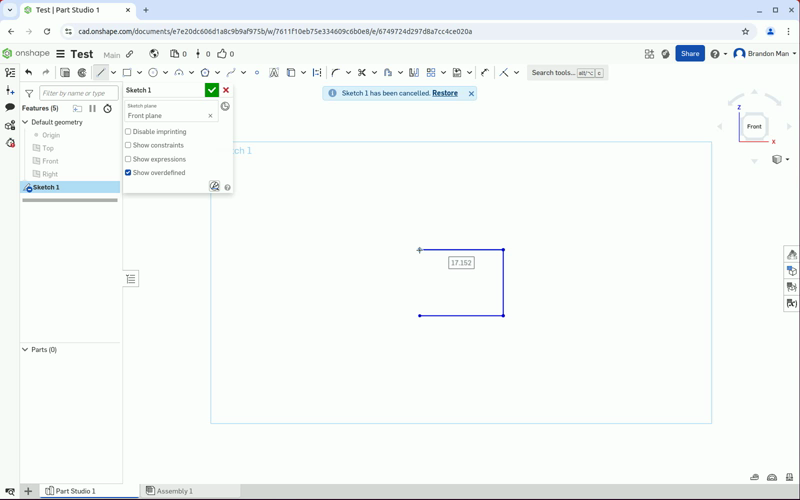
mouse_move(419, 315)
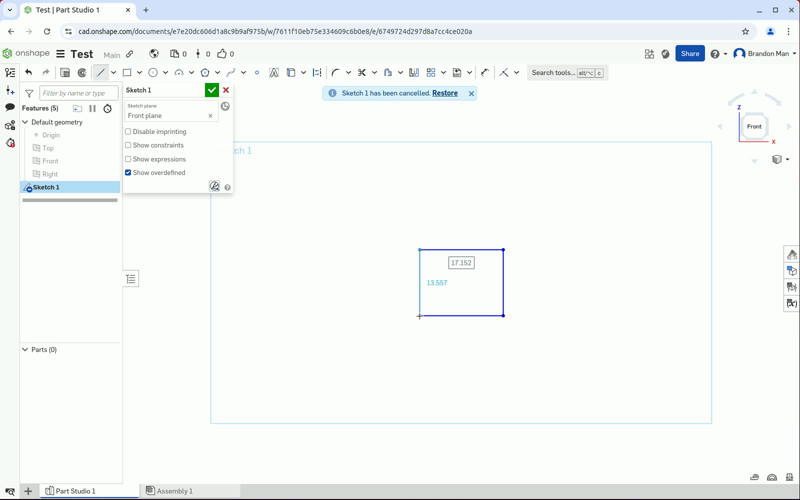
key_up(shift)
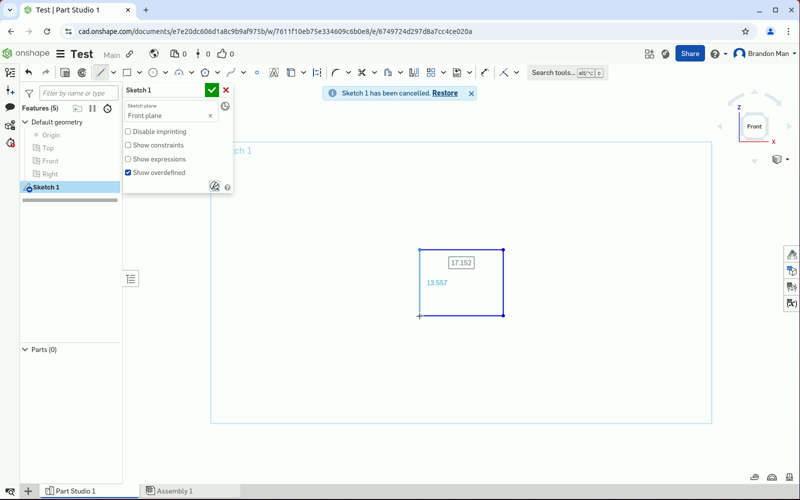
click(419, 315)
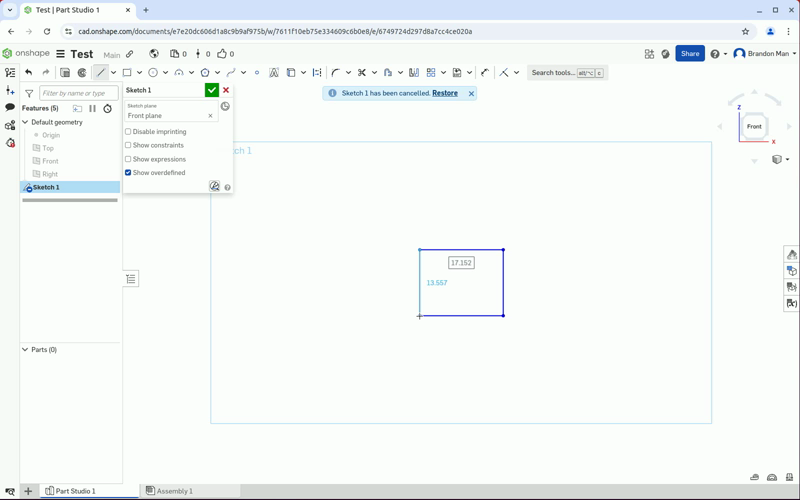
key(esc)
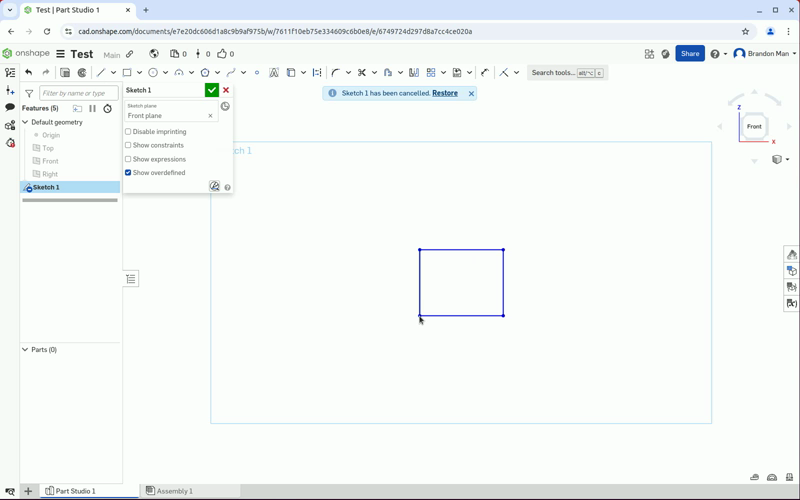
key(c)
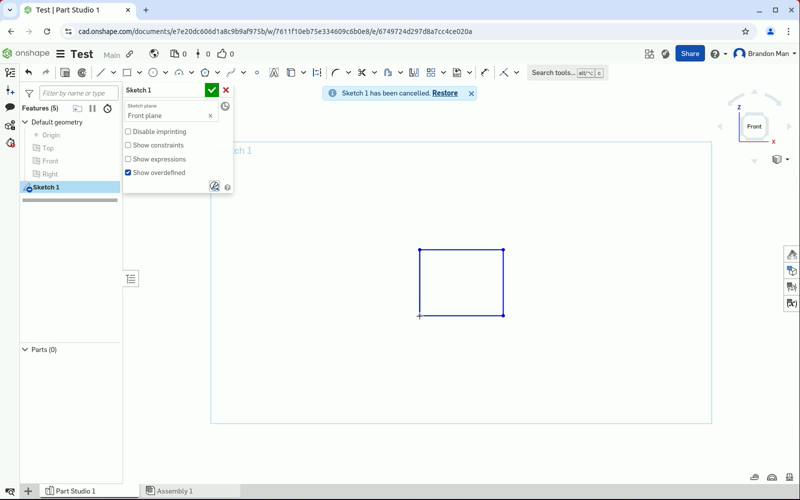
key_down(shift)
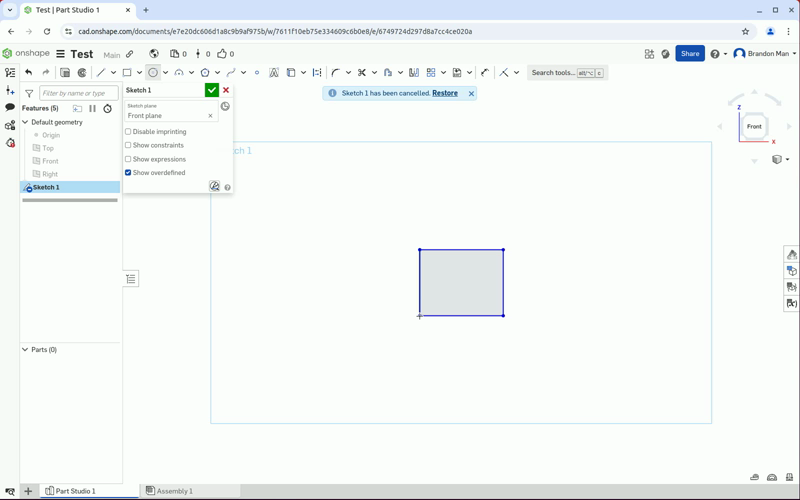
mouse_move(461, 283)
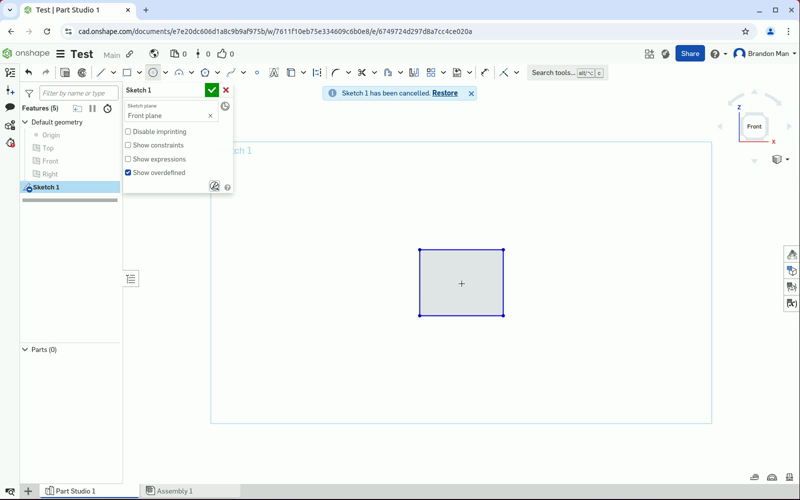
click(461, 283)
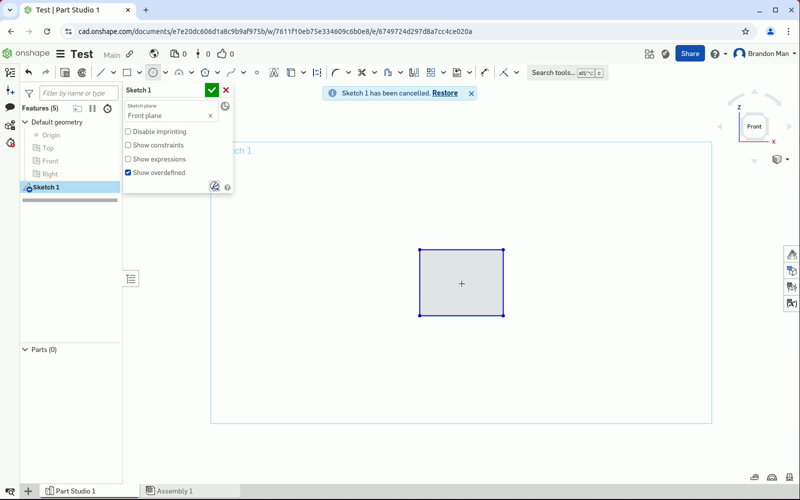
key_up(shift)
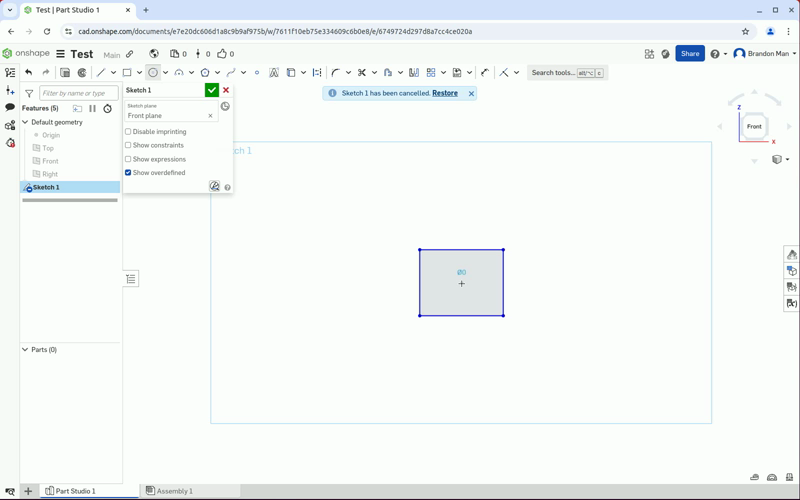
mouse_move(487, 283)
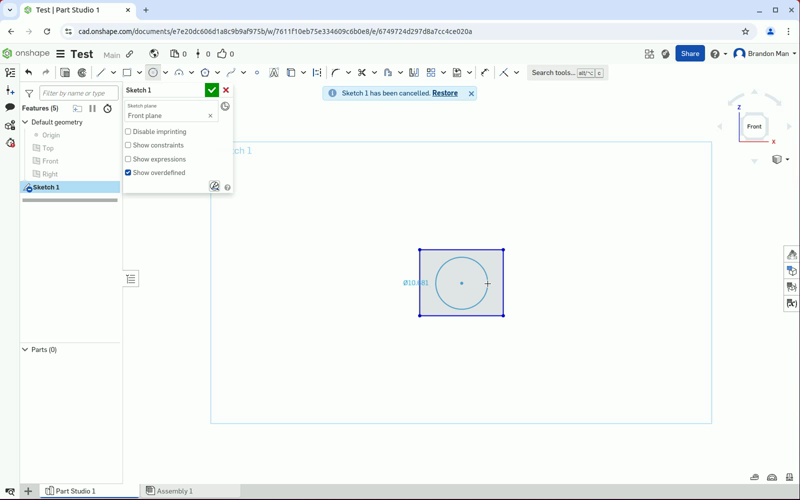
click(487, 283)
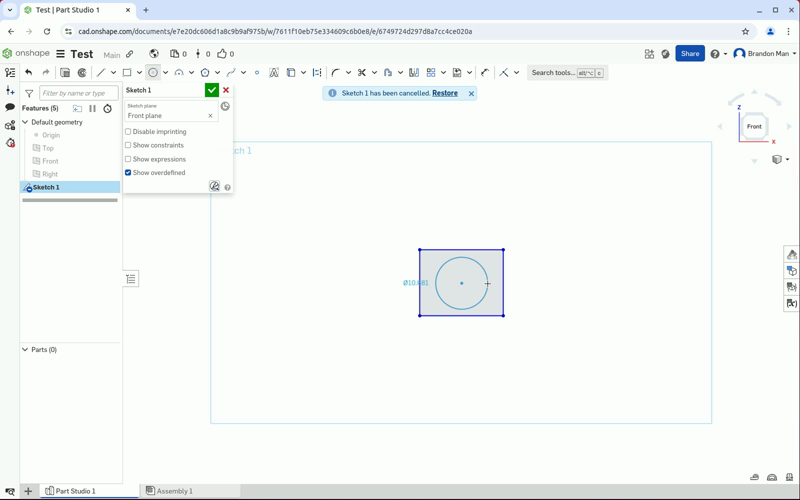
key(esc)
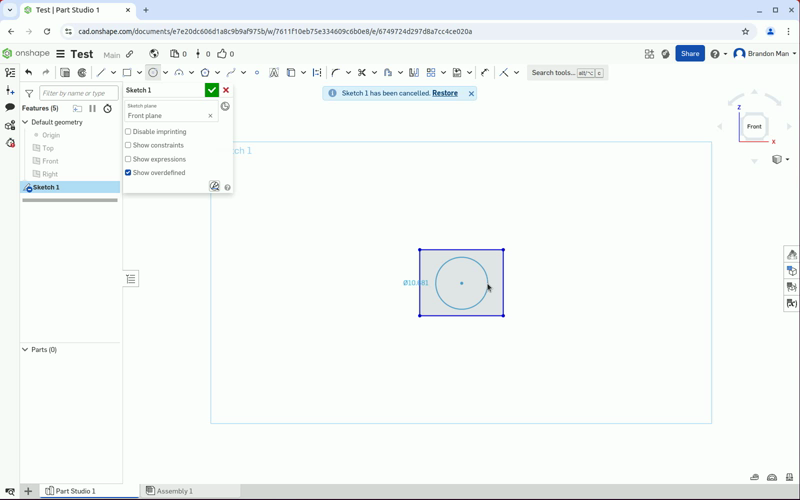
mouse_move(438, 266)
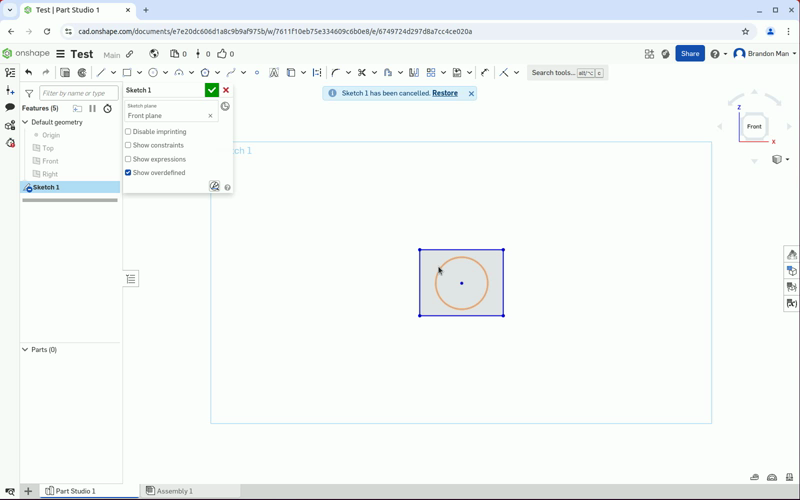
click(438, 266)
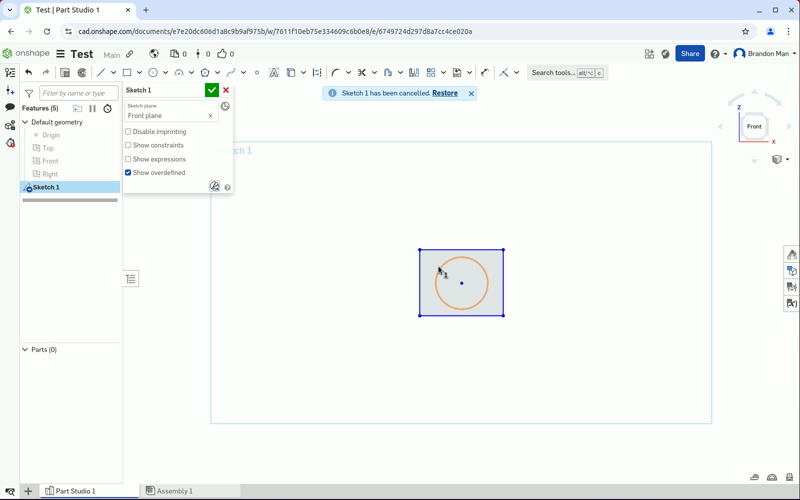
mouse_move(73, 352)
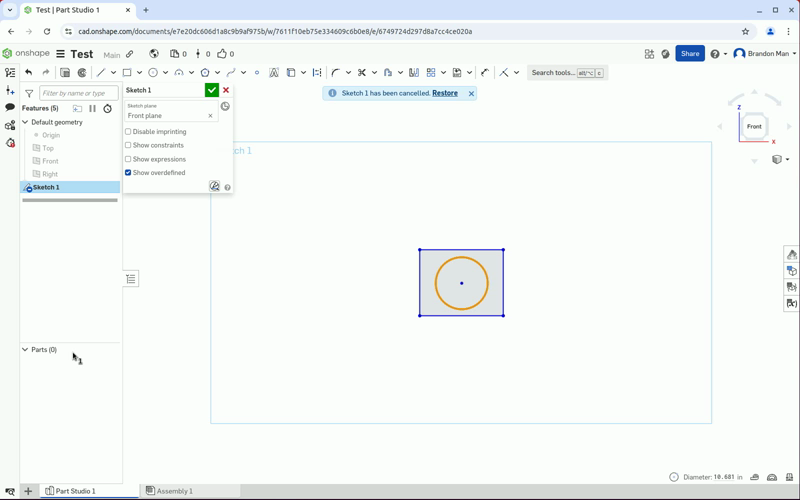
key(shift+y)
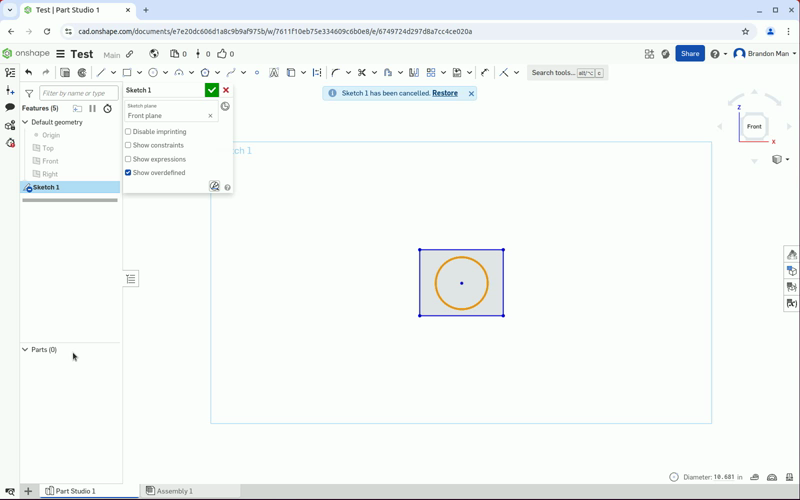
key(shift+e)
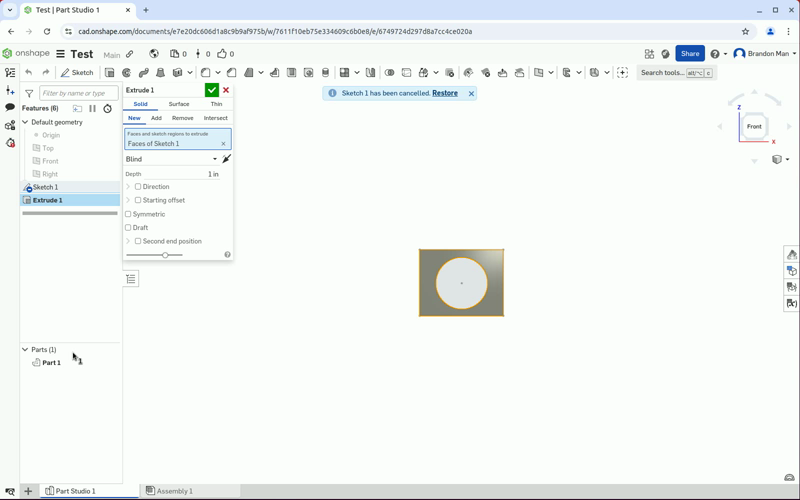
mouse_move(143, 106)
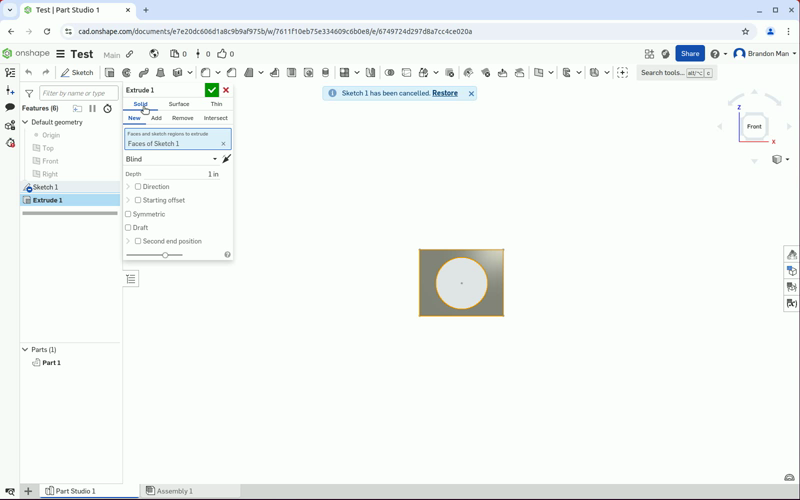
click(143, 106)
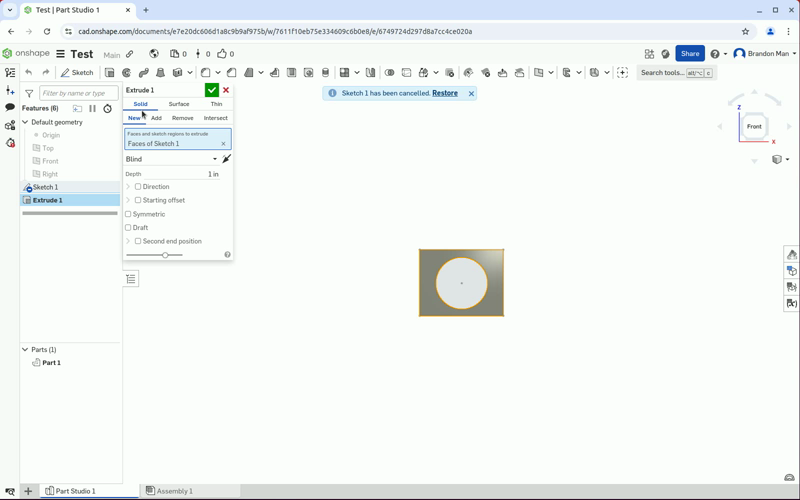
mouse_move(137, 120)
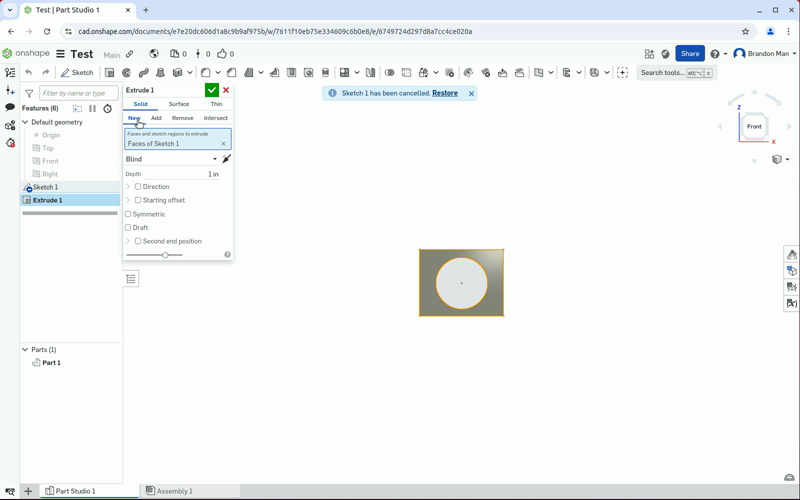
click(137, 120)
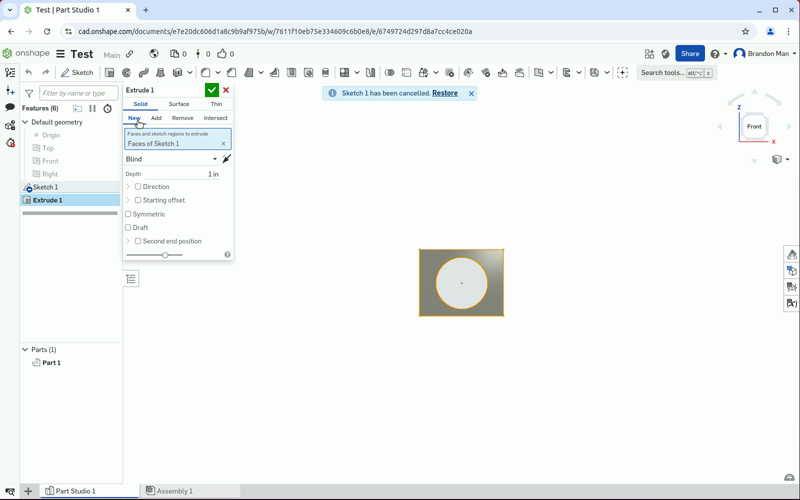
key(tab, 4)
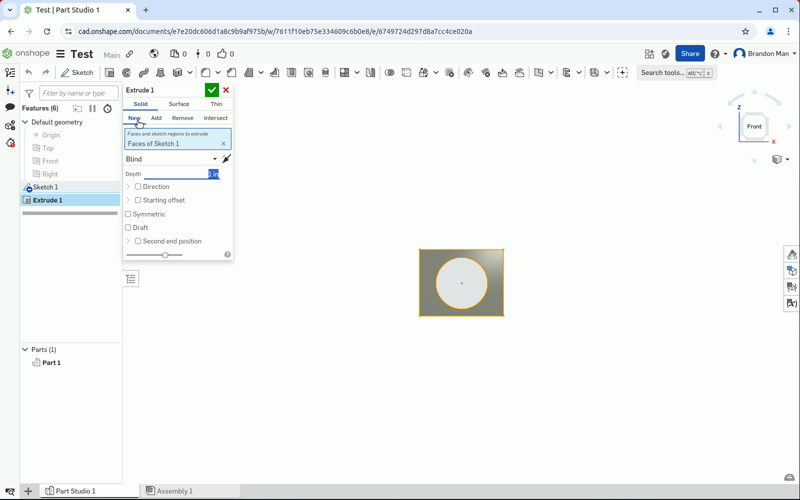
text(14.202)
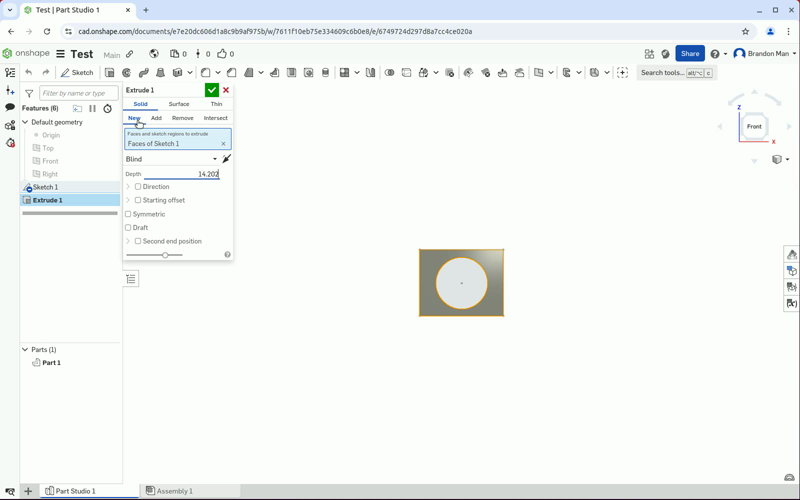
key(enter)
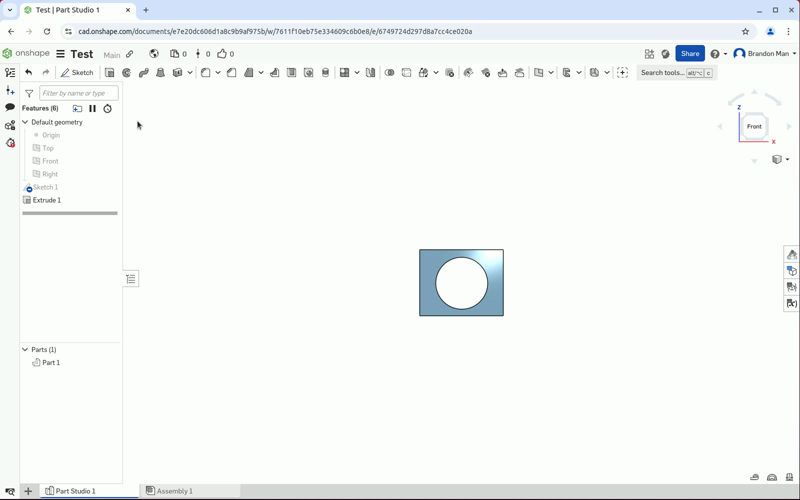
key(shift+h)
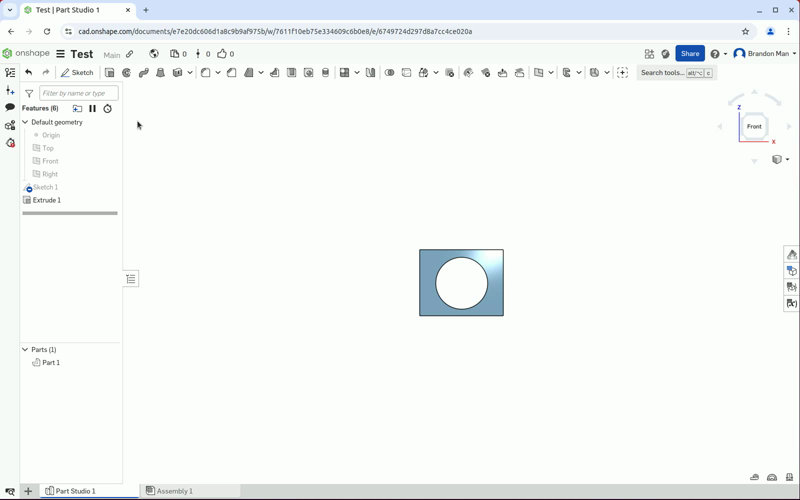
key(shift+h)
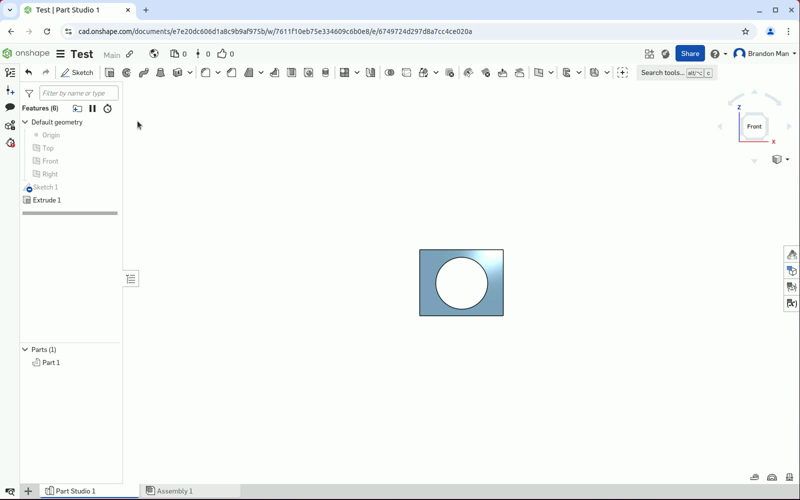
mouse_move(73, 189)
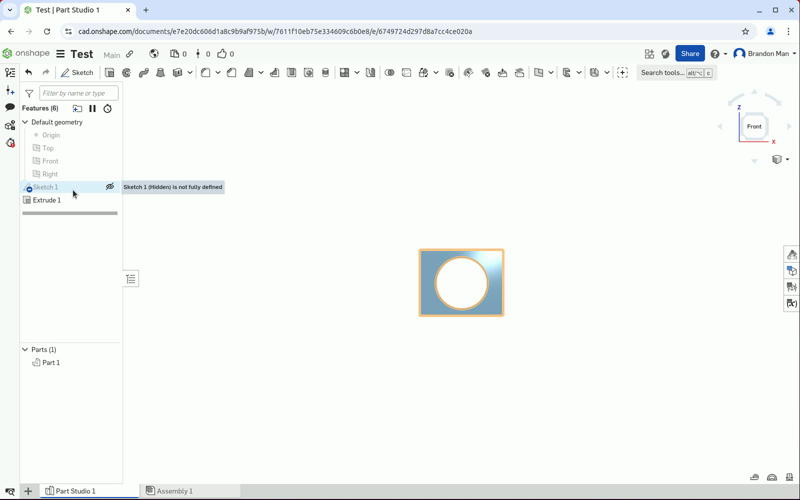
click(73, 189)
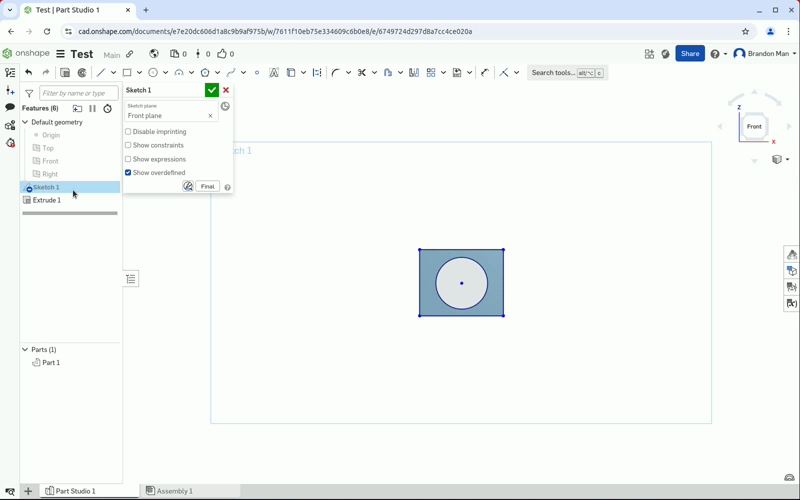
mouse_move(229, 92)
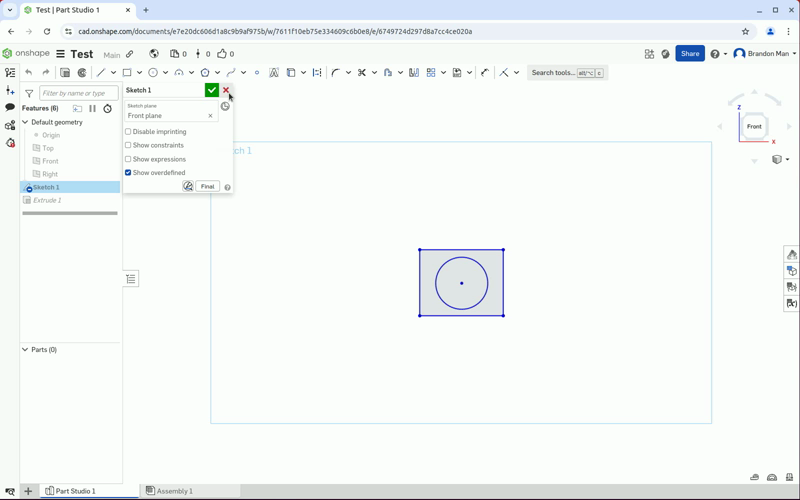
click(229, 92)
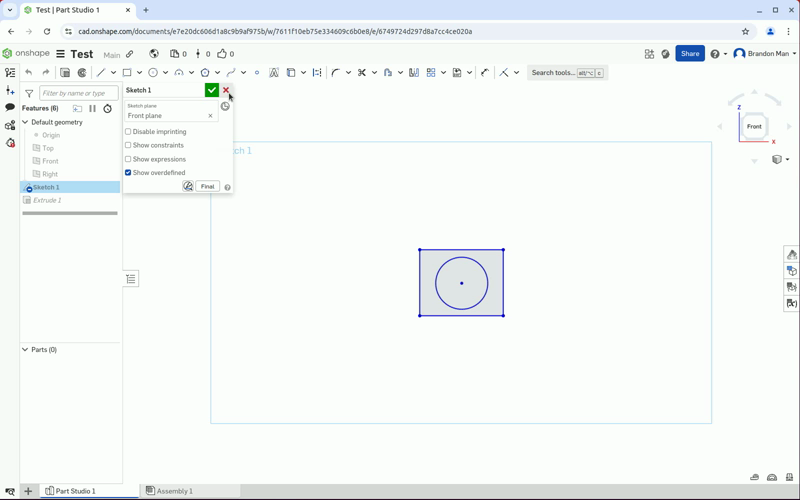
key(shift+s)
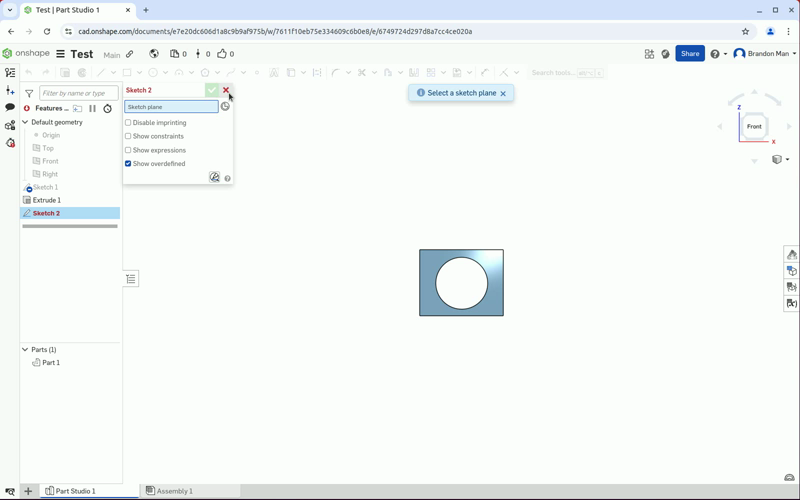
mouse_move(73, 163)
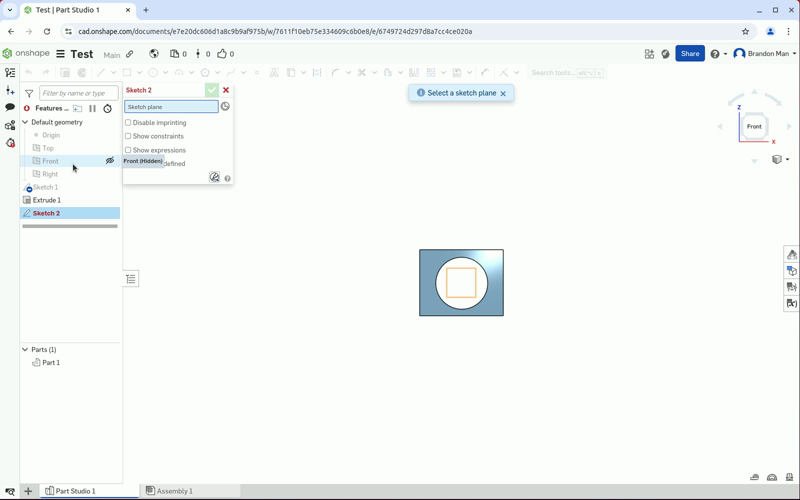
click(73, 163)
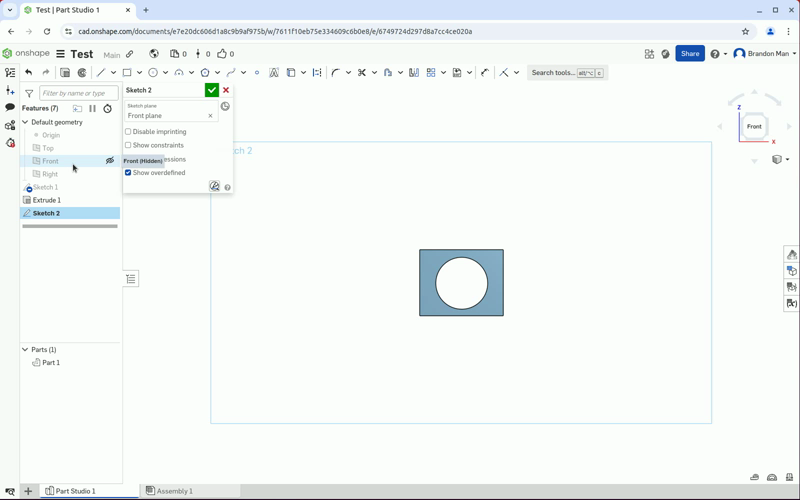
mouse_move(73, 352)
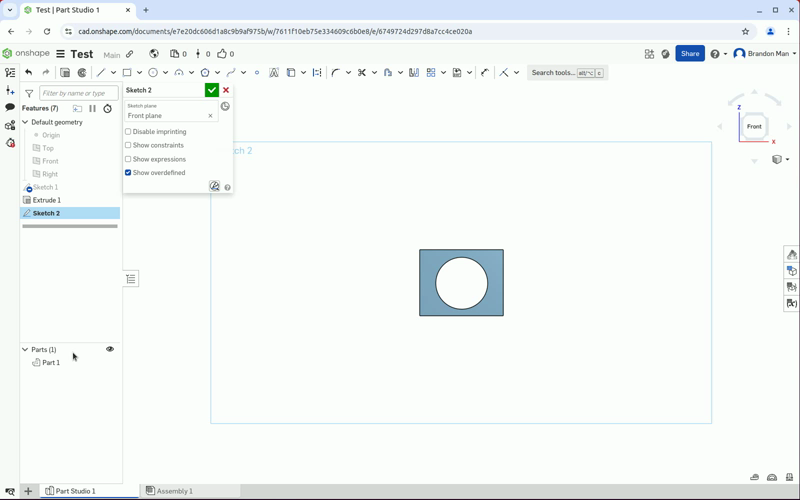
key(y)
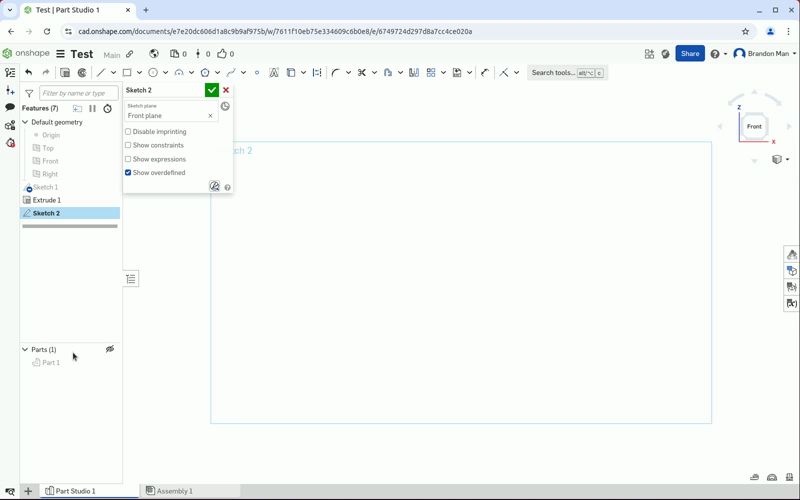
key(c)
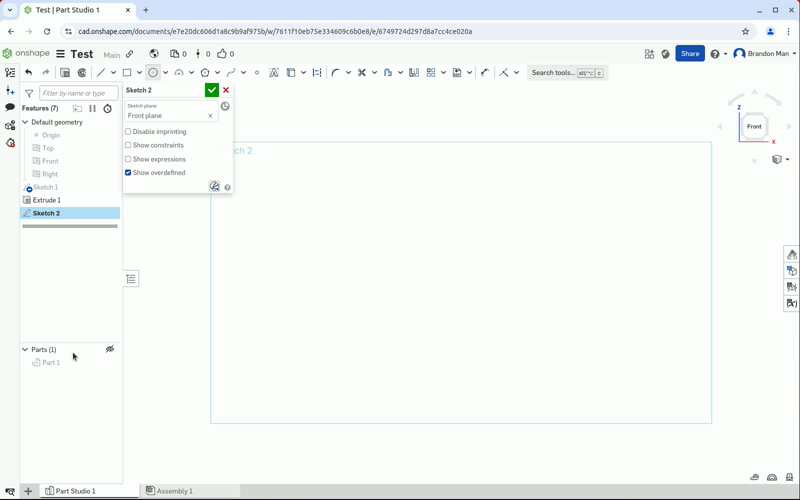
key_down(shift)
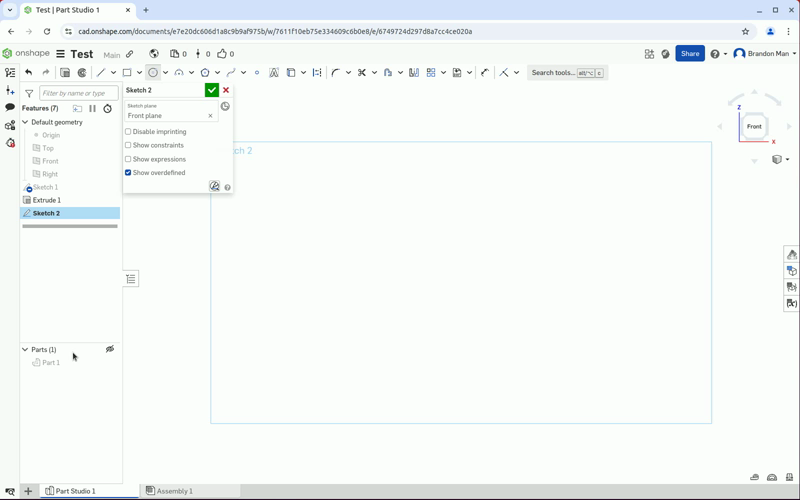
mouse_move(461, 282)
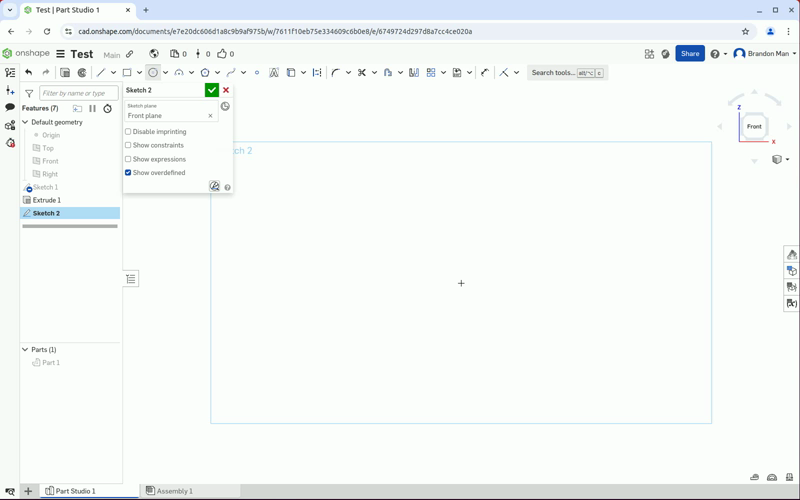
click(461, 282)
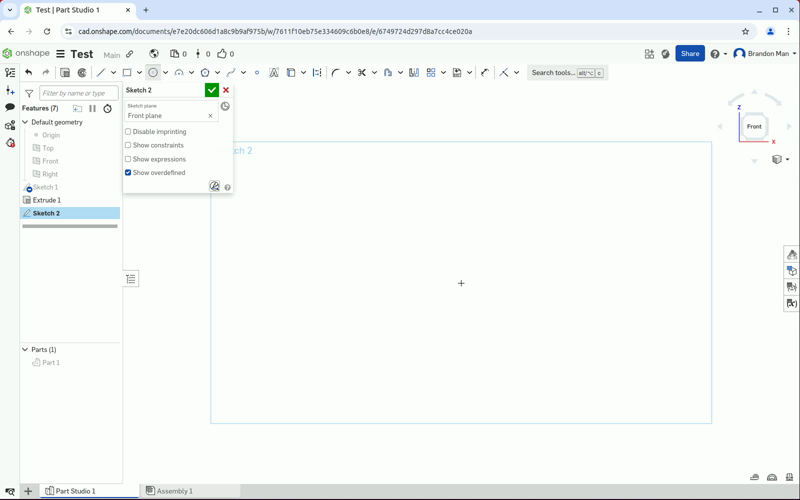
key_up(shift)
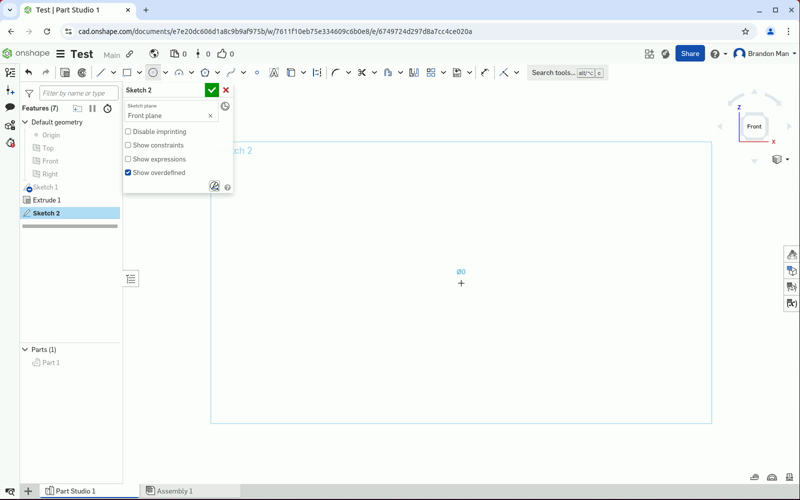
mouse_move(487, 282)
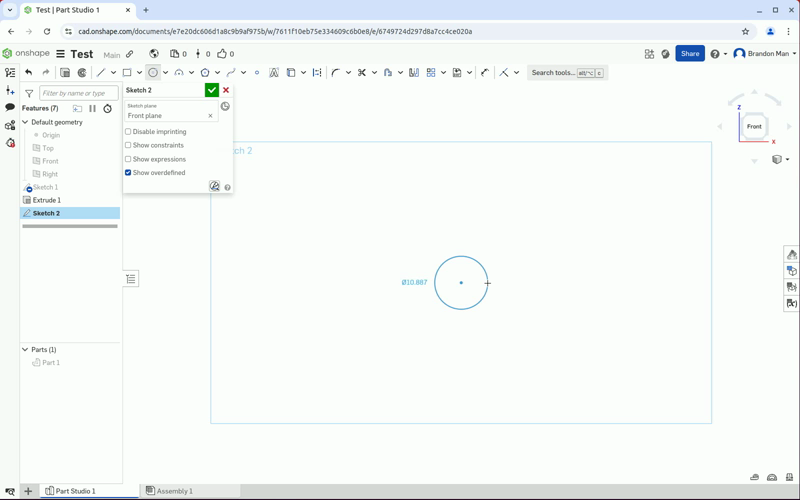
click(487, 282)
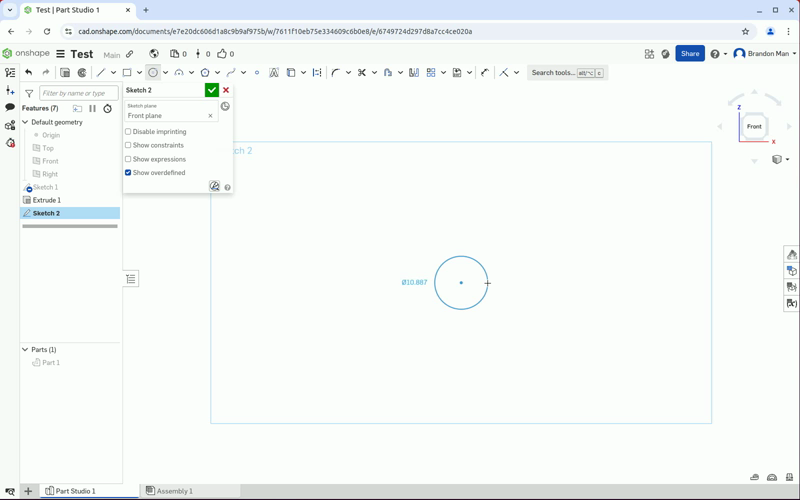
key(esc)
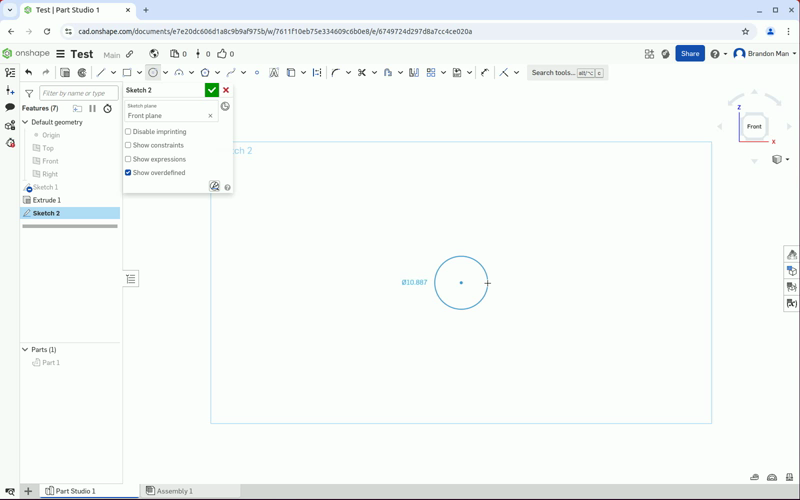
key(c)
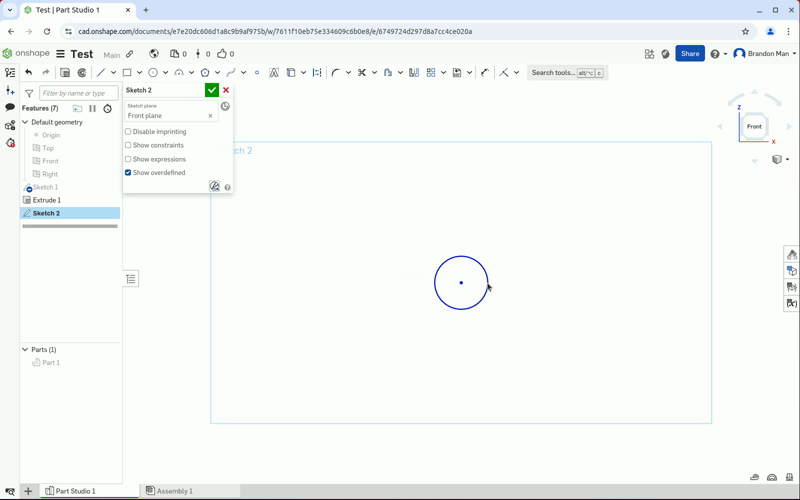
key_down(shift)
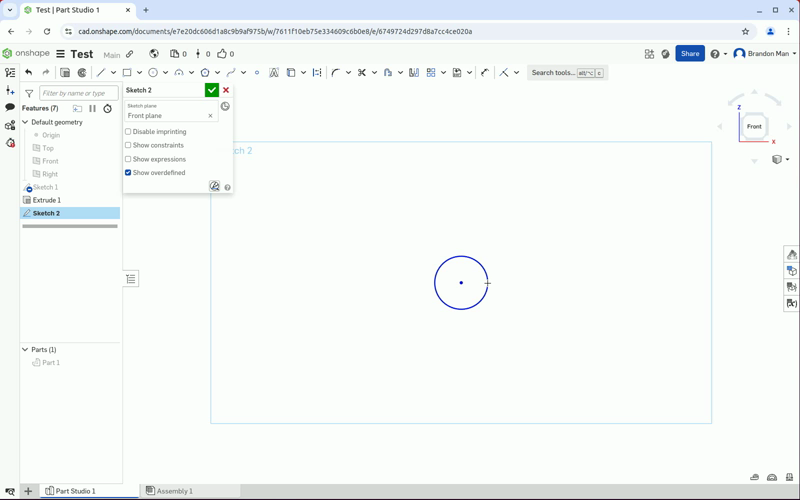
mouse_move(461, 282)
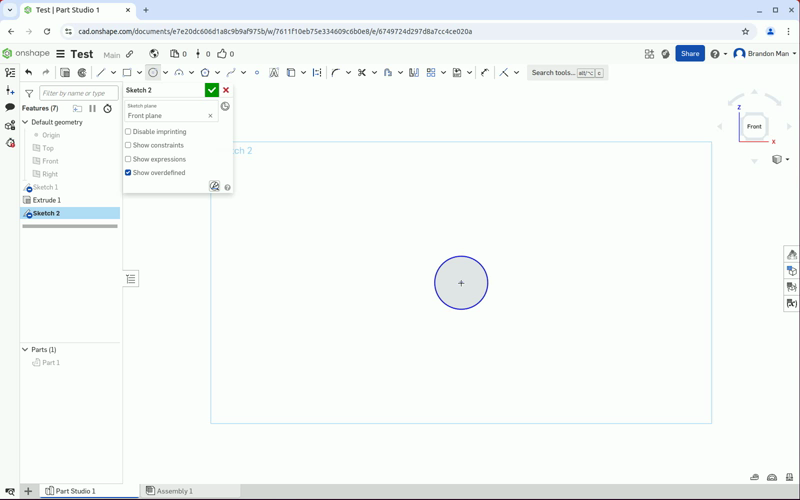
click(461, 282)
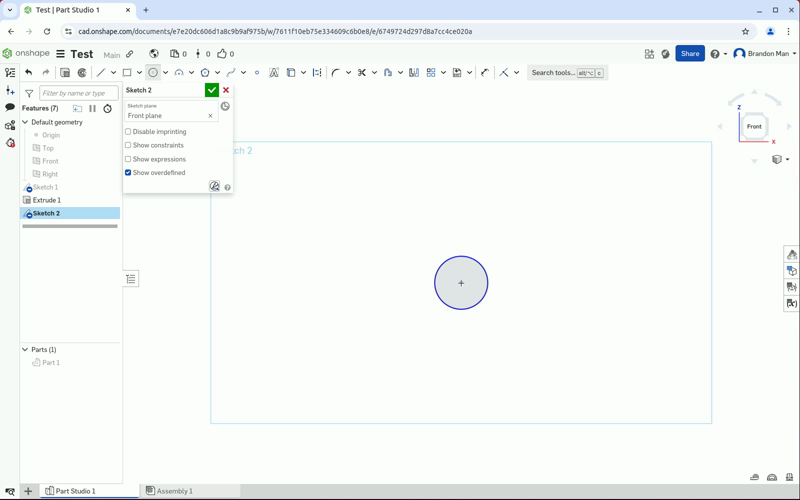
key_up(shift)
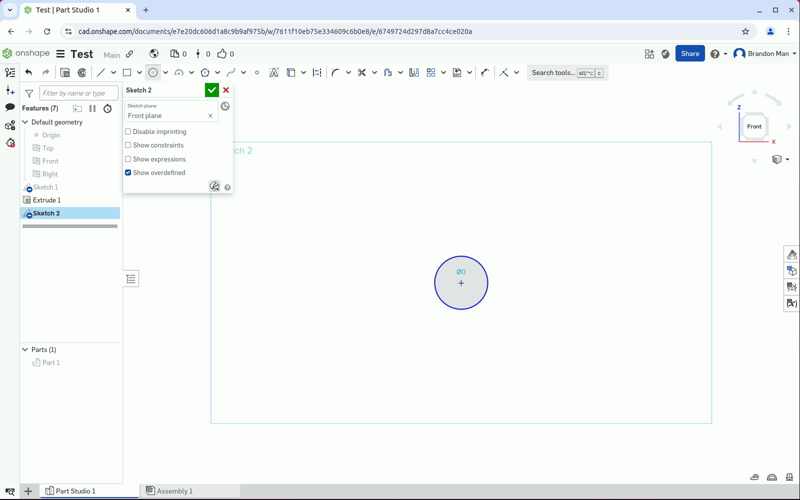
mouse_move(480, 282)
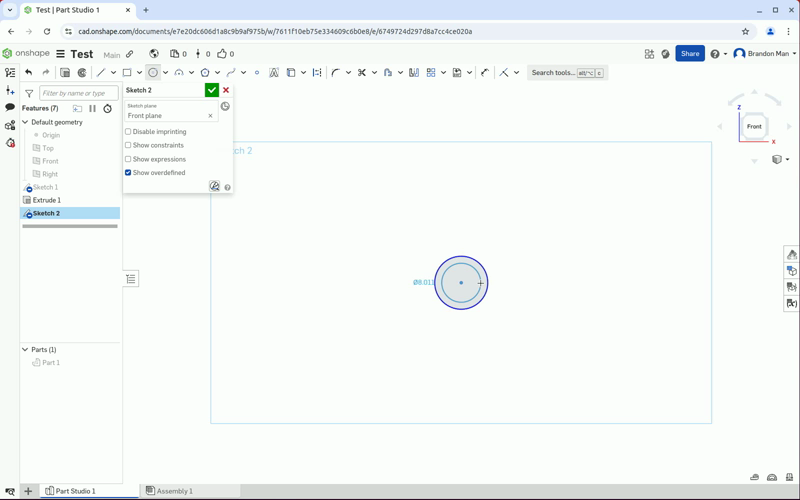
click(480, 282)
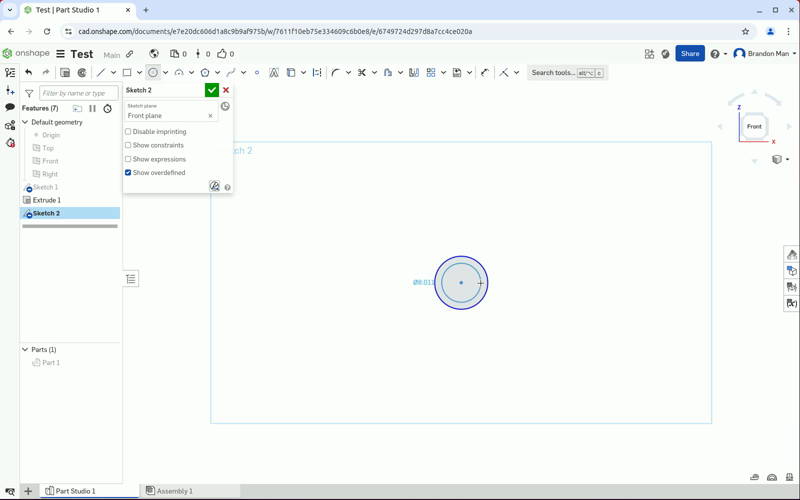
key(esc)
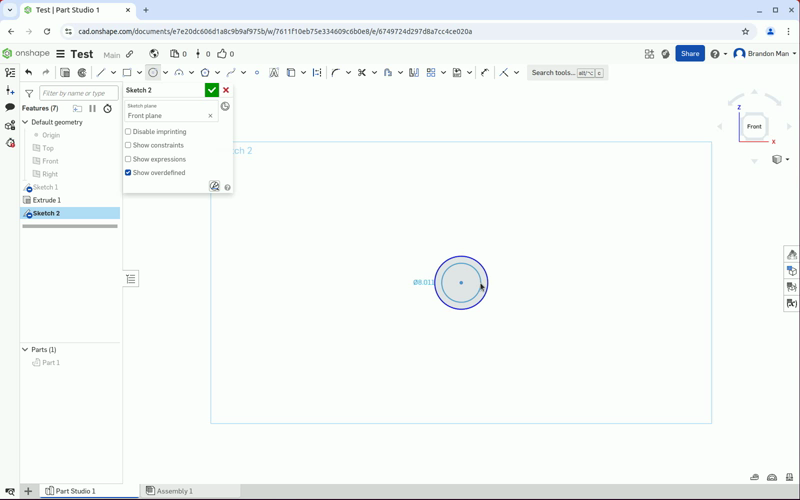
mouse_move(443, 267)
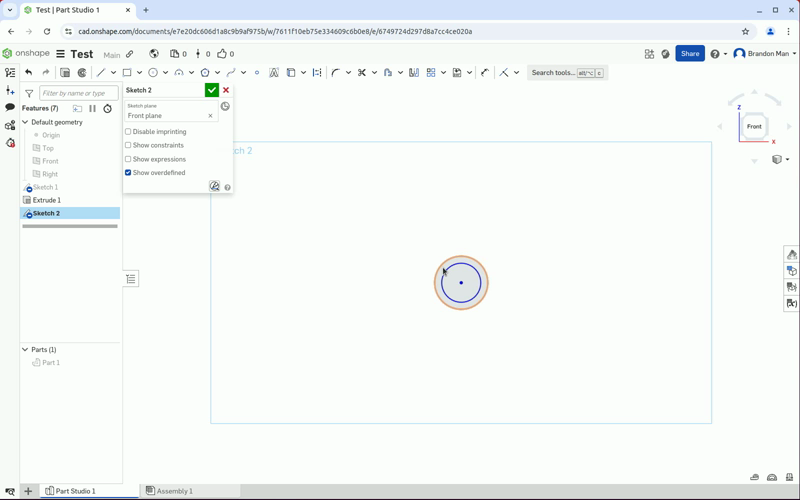
scroll(6)
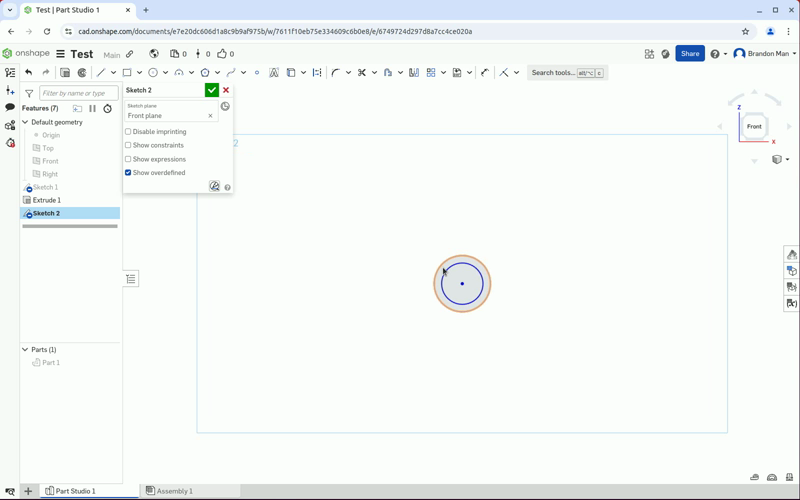
scroll(6)
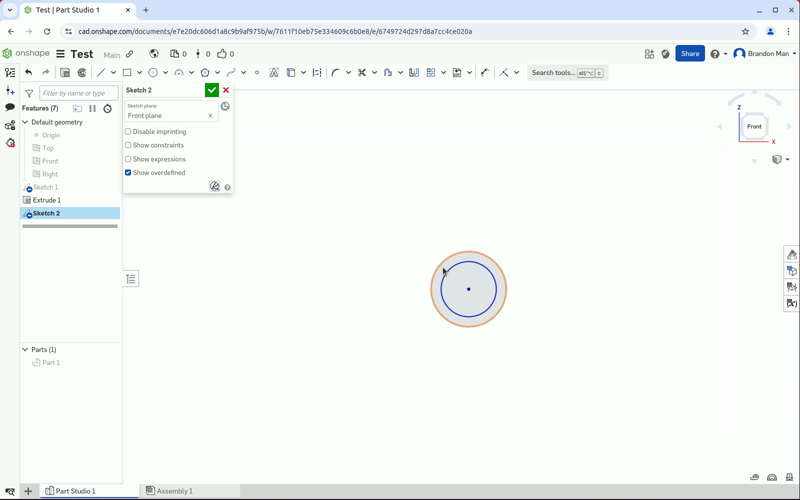
scroll(6)
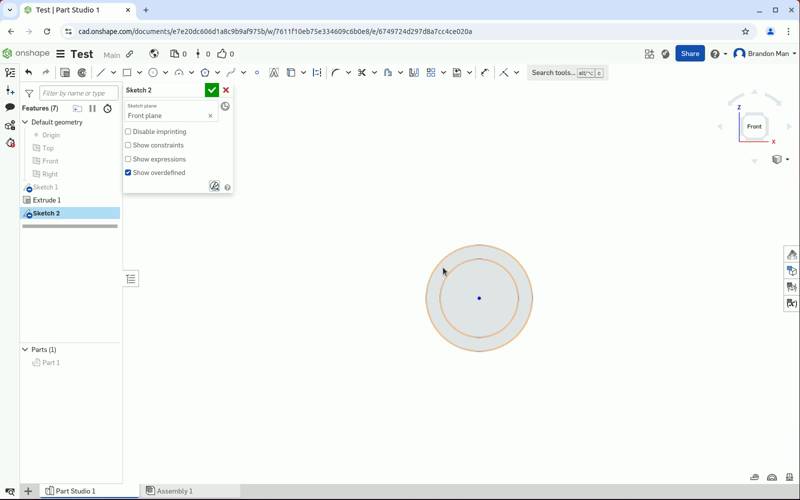
scroll(6)
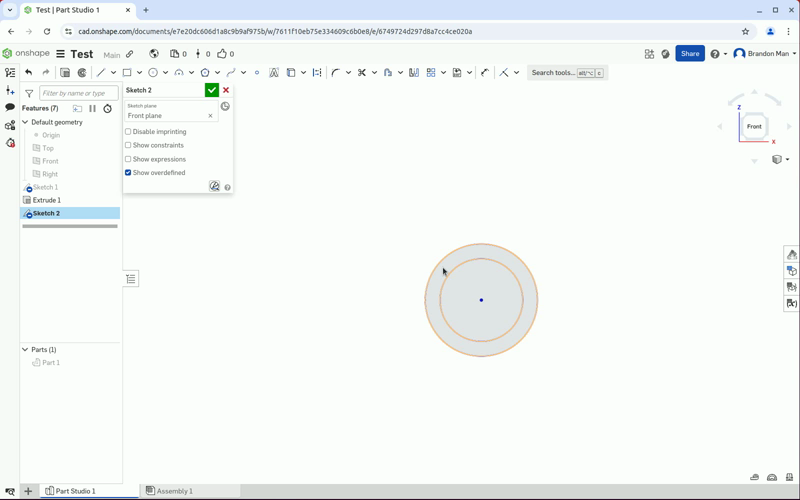
scroll(6)
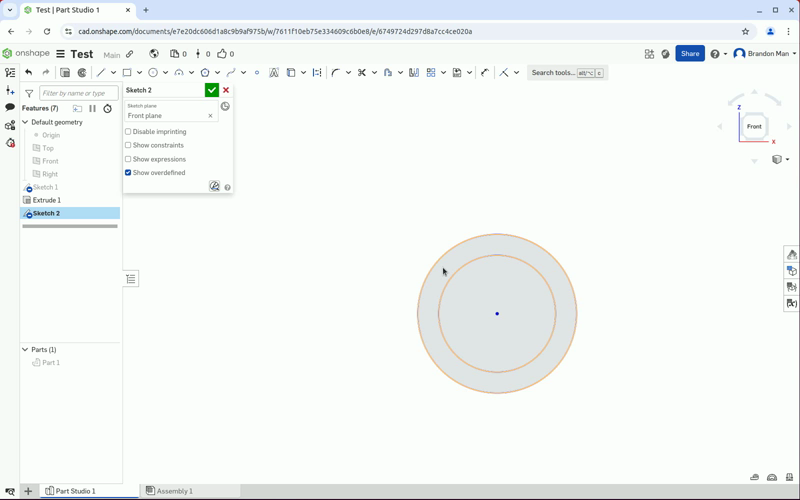
scroll(6)
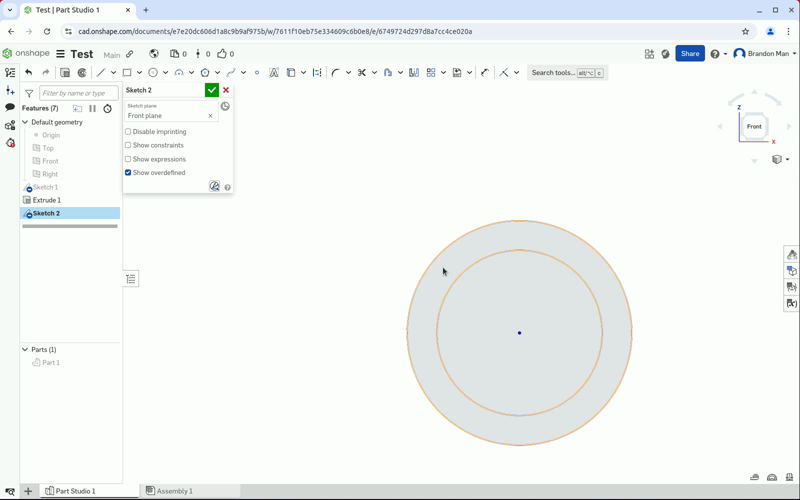
scroll(6)
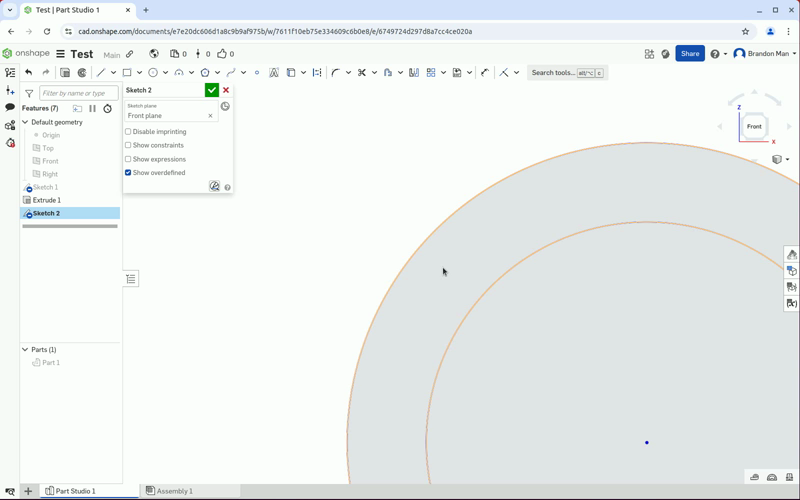
click(443, 267)
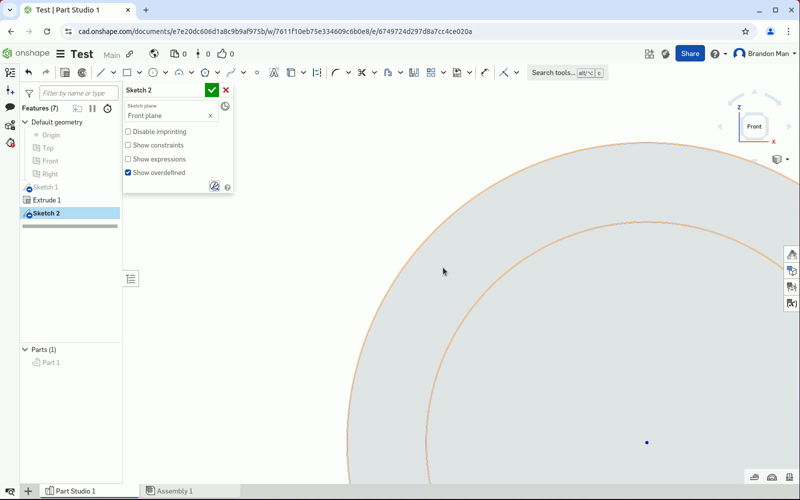
scroll(-6)
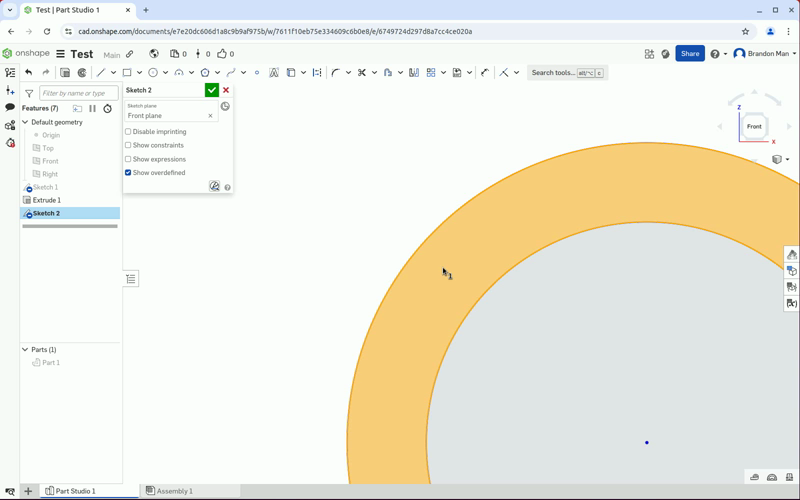
scroll(-6)
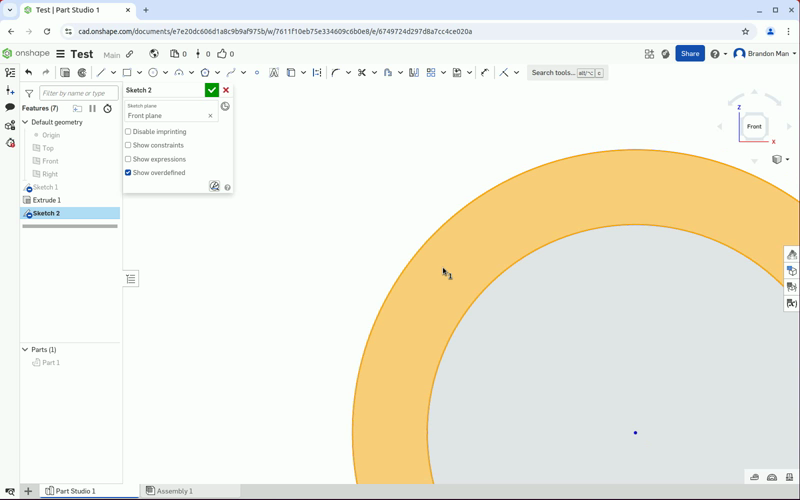
scroll(-6)
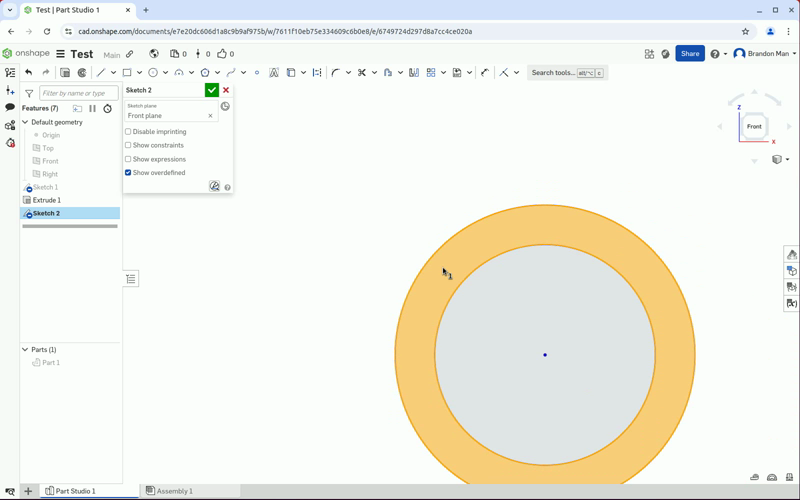
scroll(-6)
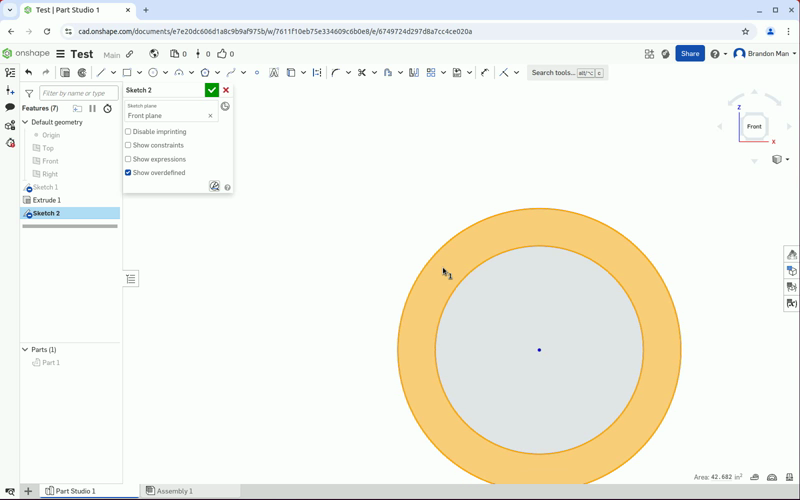
scroll(-6)
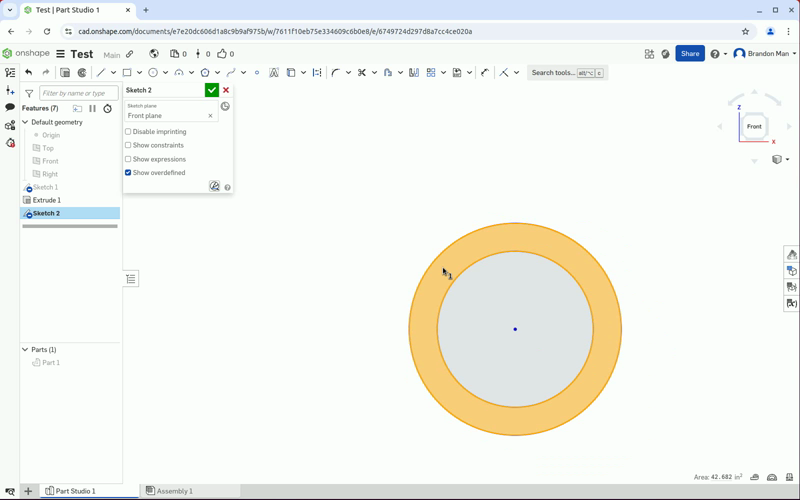
scroll(-6)
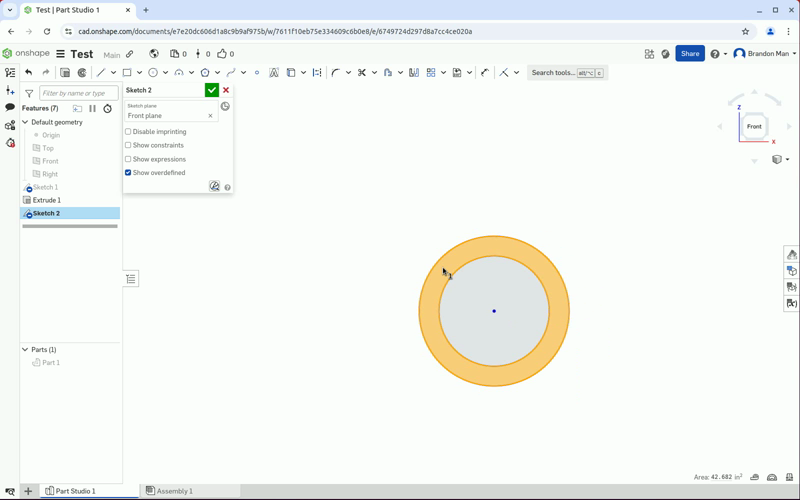
scroll(-6)
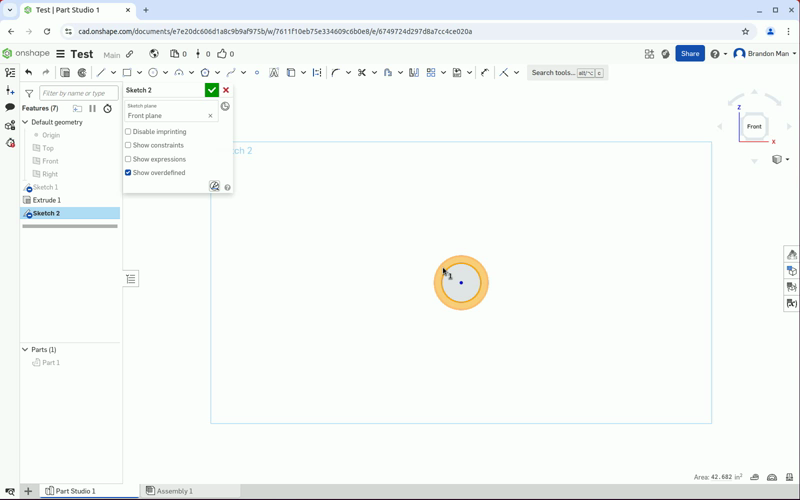
mouse_move(73, 352)
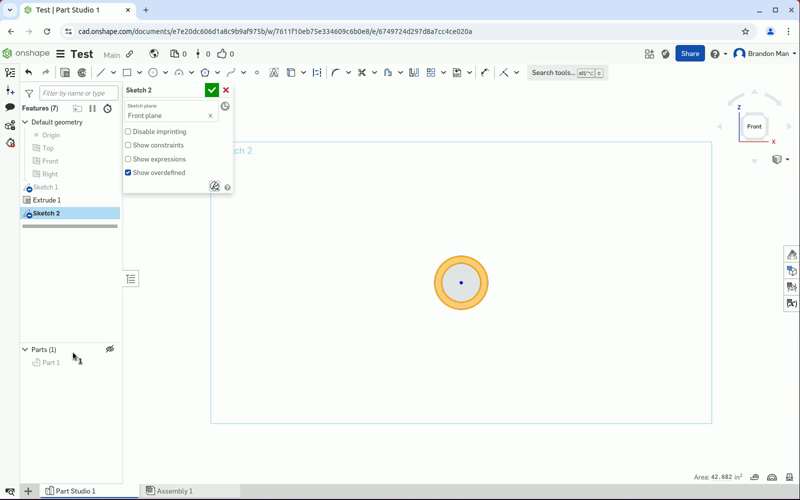
key(shift+y)
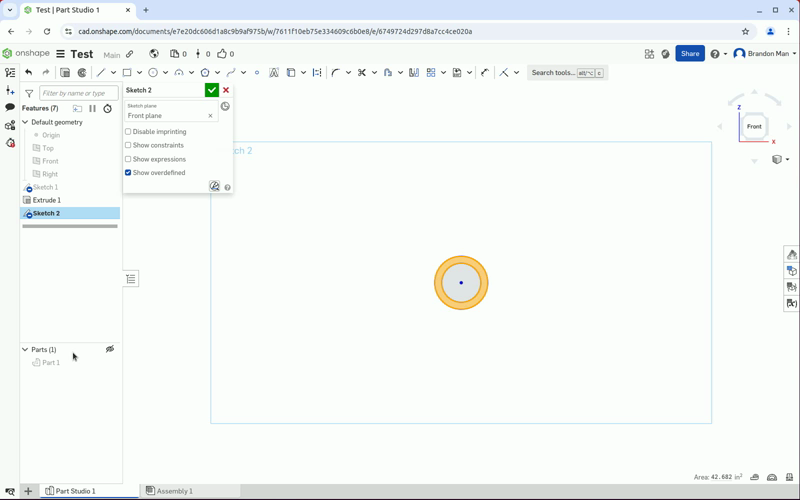
key(shift+e)
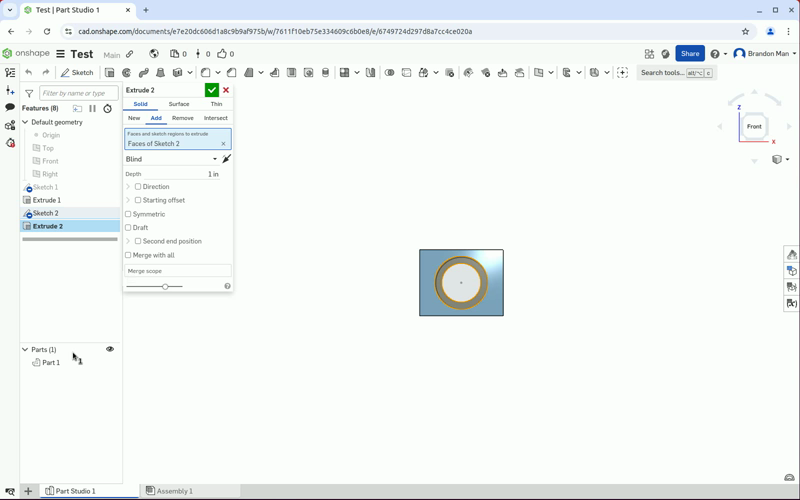
mouse_move(143, 106)
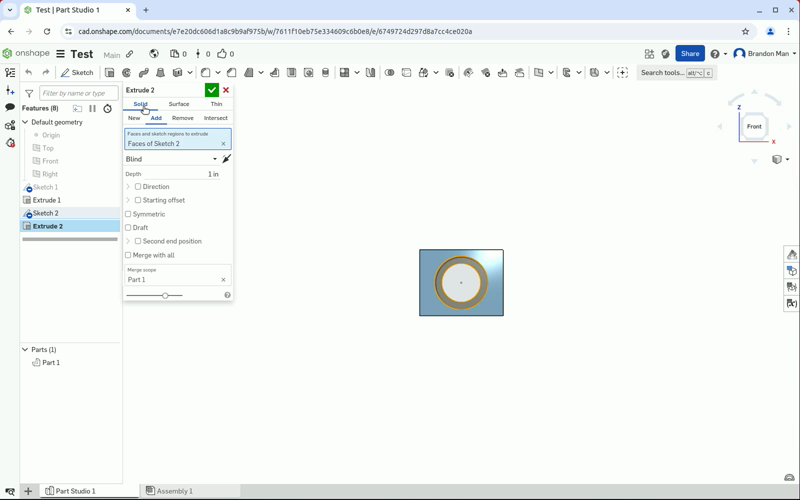
click(143, 106)
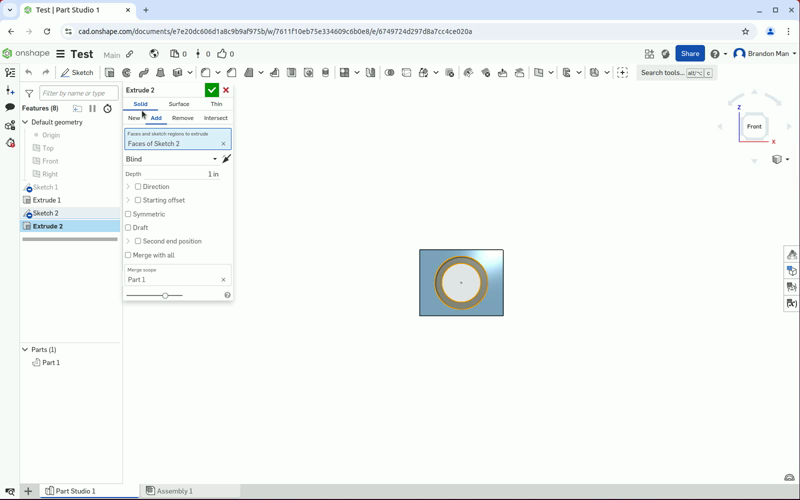
mouse_move(137, 120)
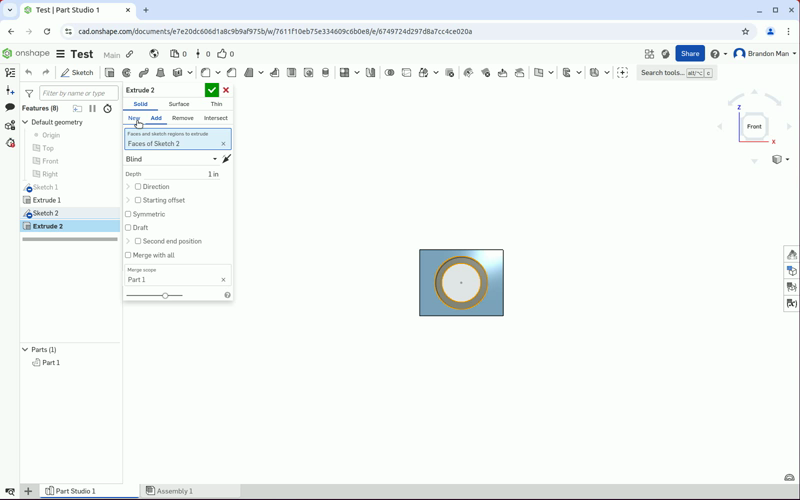
click(137, 120)
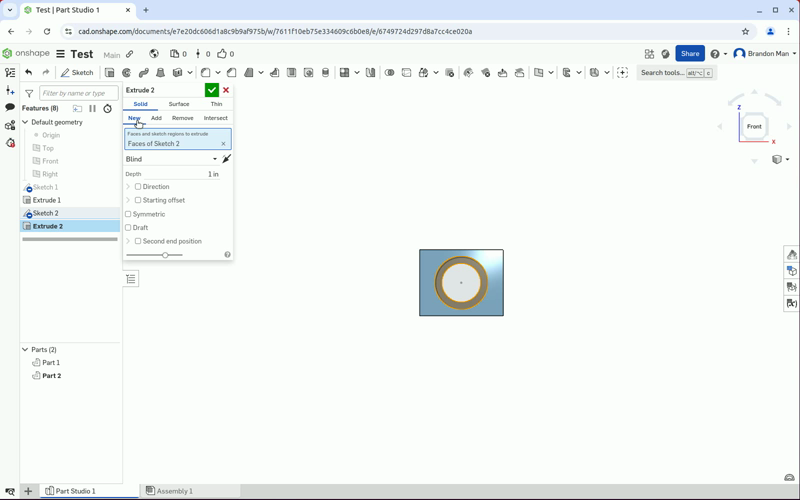
key(tab, 4)
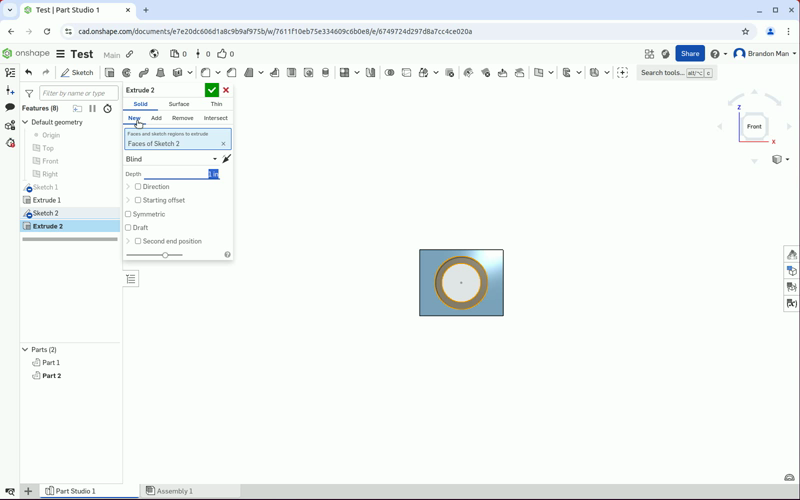
text(23.108)
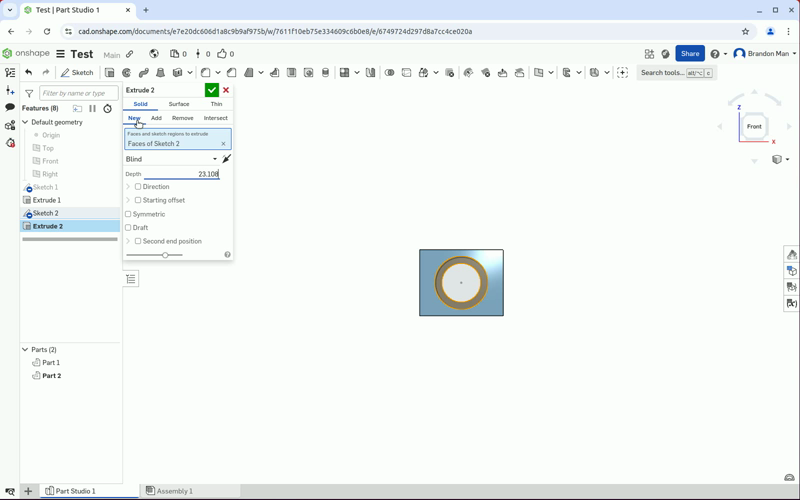
key(enter)
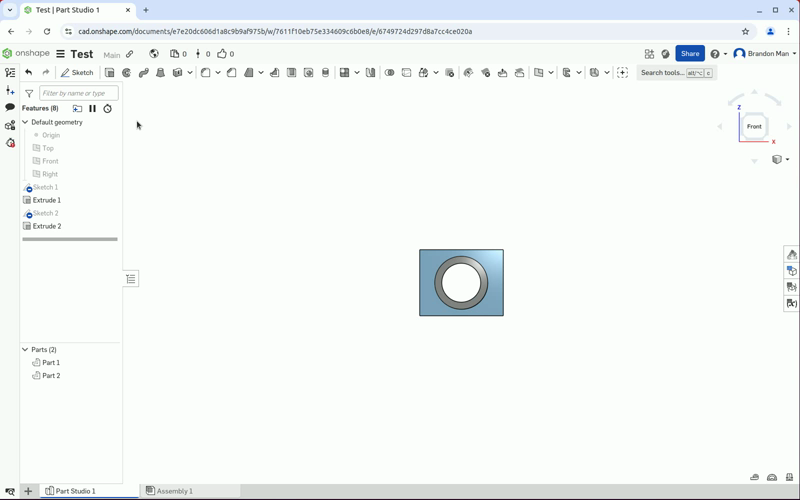
key(shift+h)
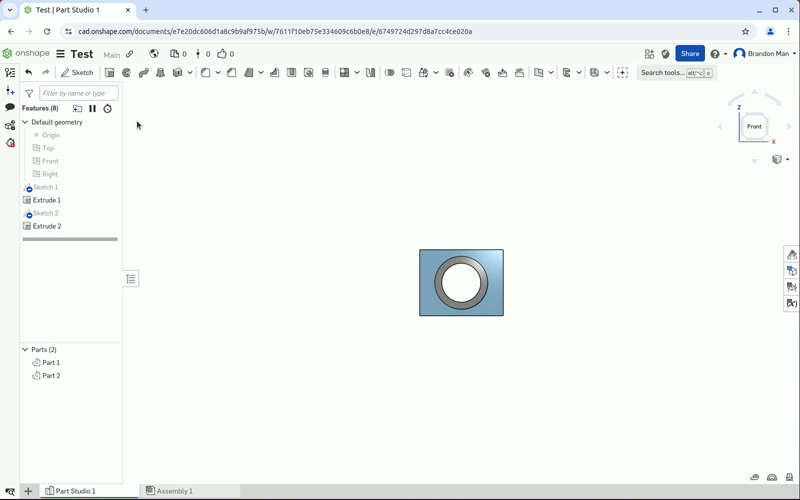
key(shift+h)
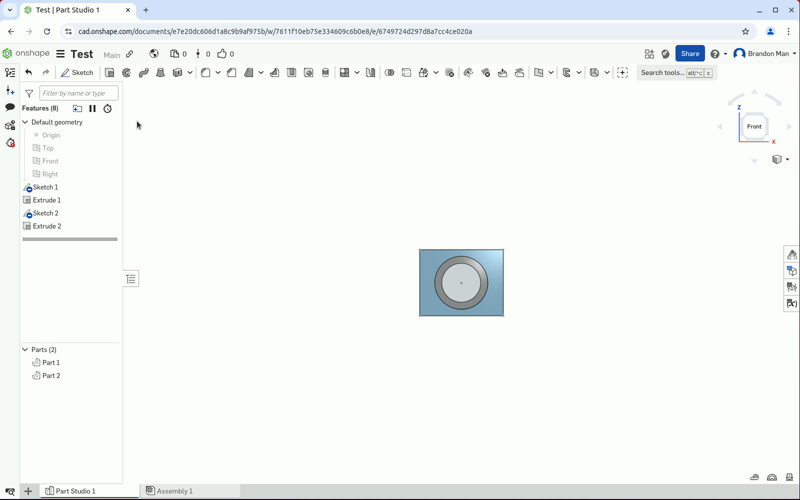
key(shift+7)
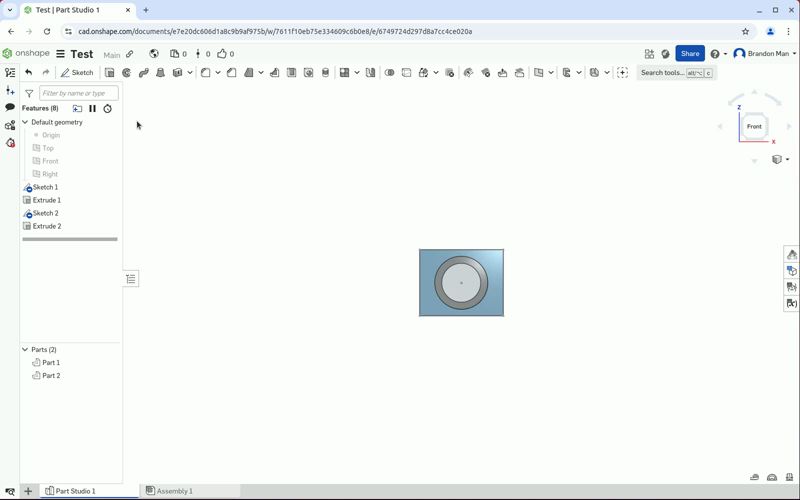
key(left, 2)
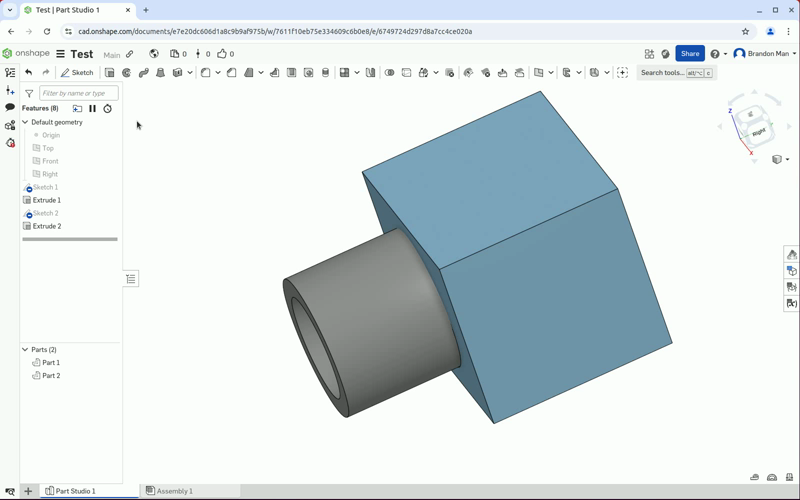
key(down, 2)
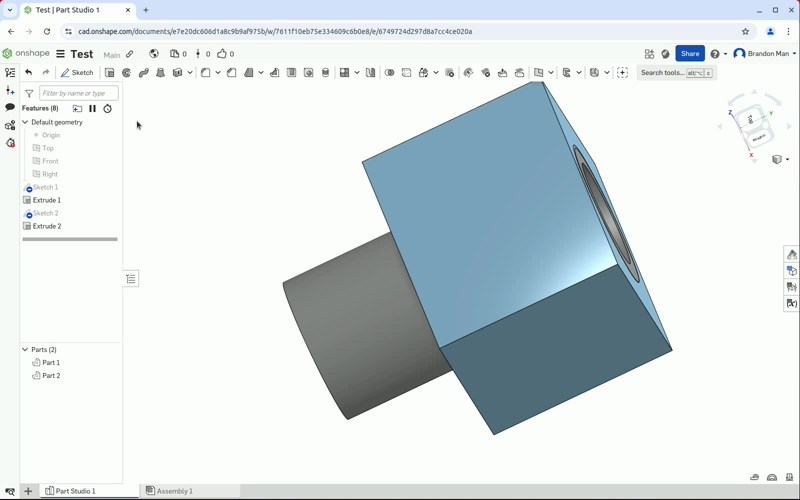
key(up, 2)
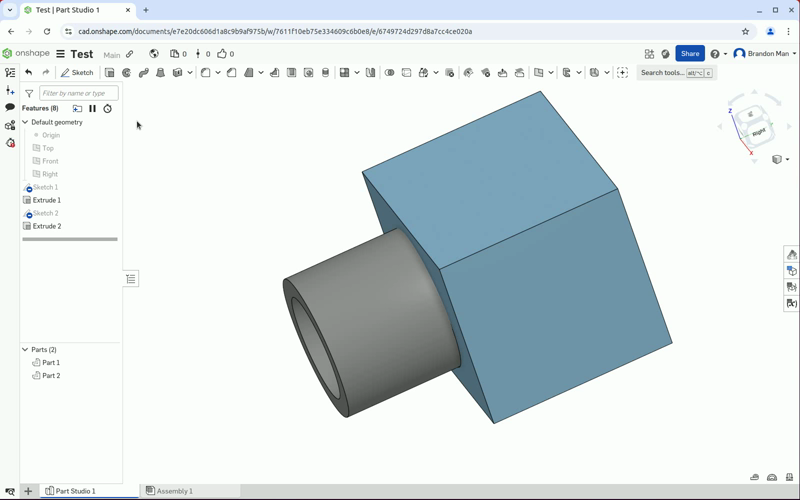
key(right, 2)
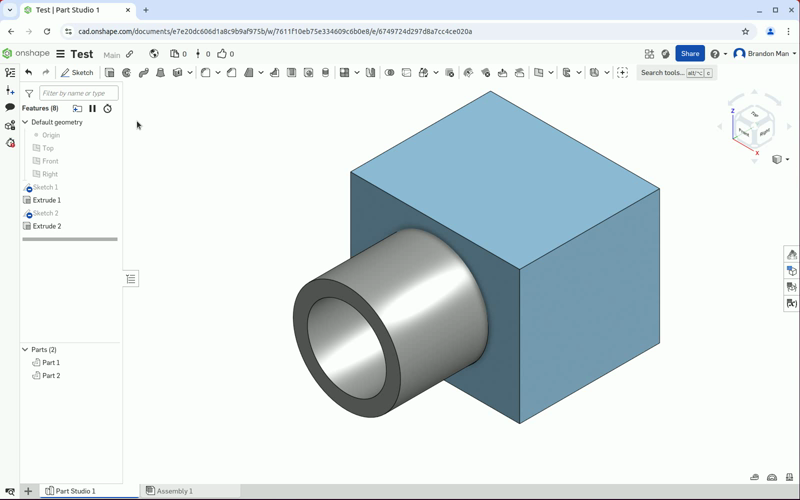
mouse_move(73, 189)
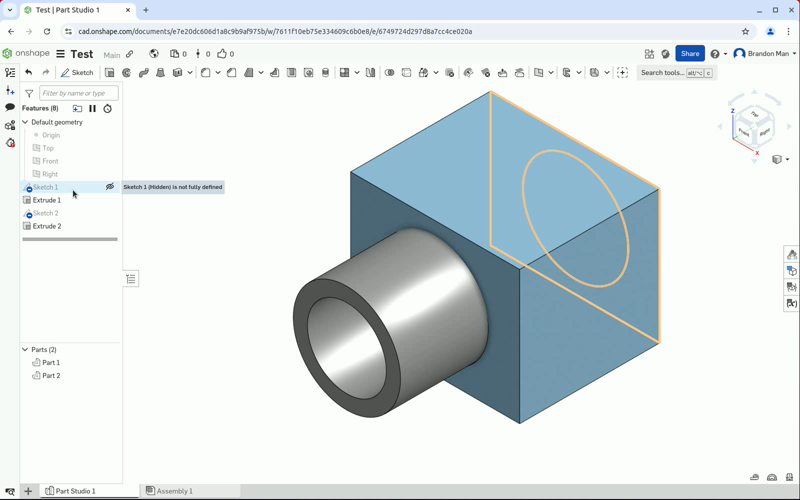
click(73, 189)